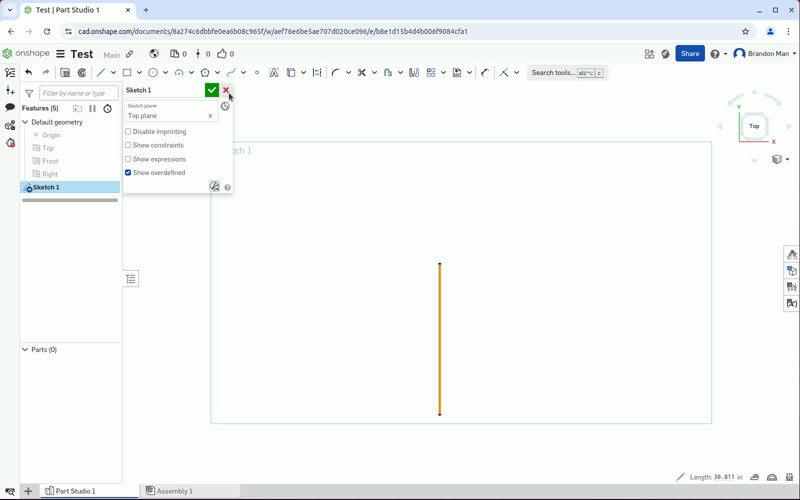
key(shift+h)
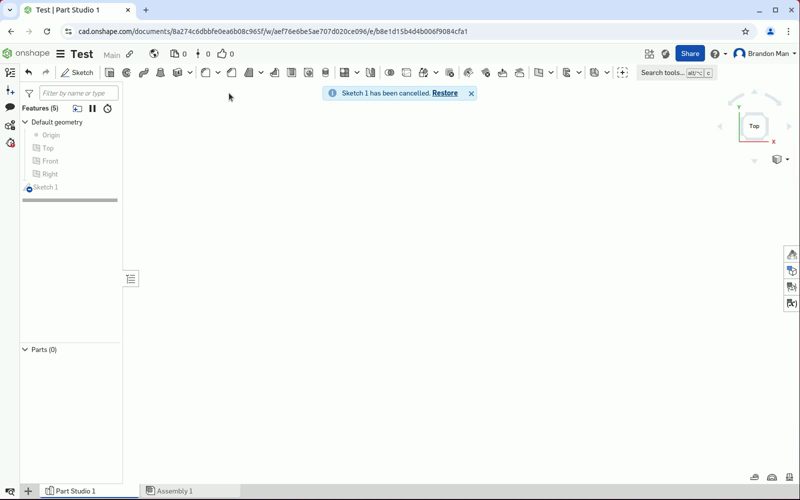
mouse_move(73, 352)
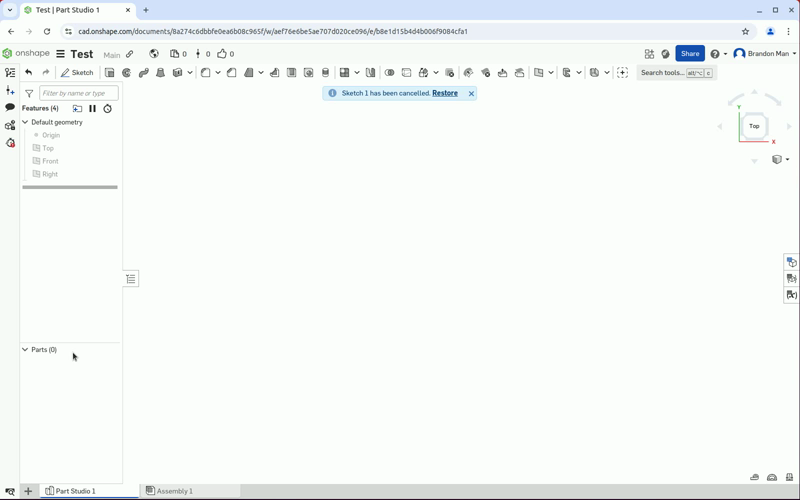
key(y)
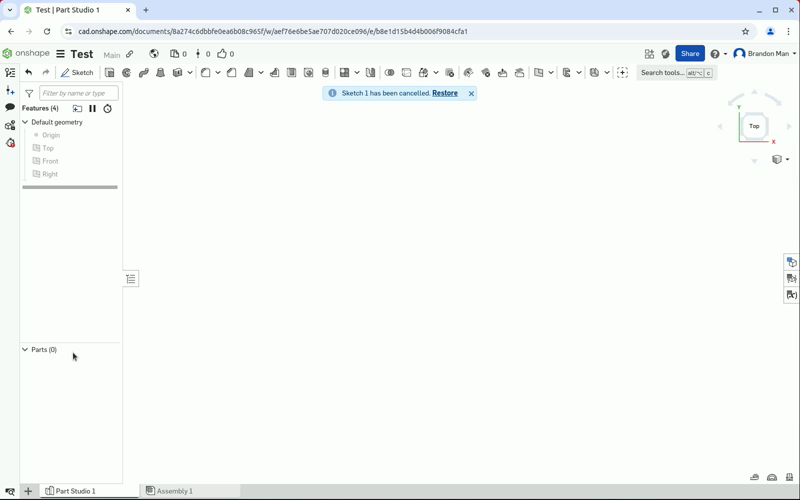
key(shift+p)
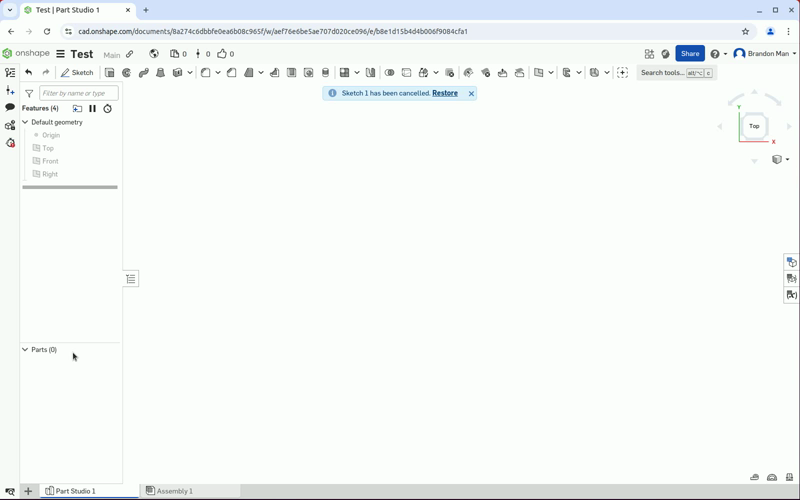
key(space)
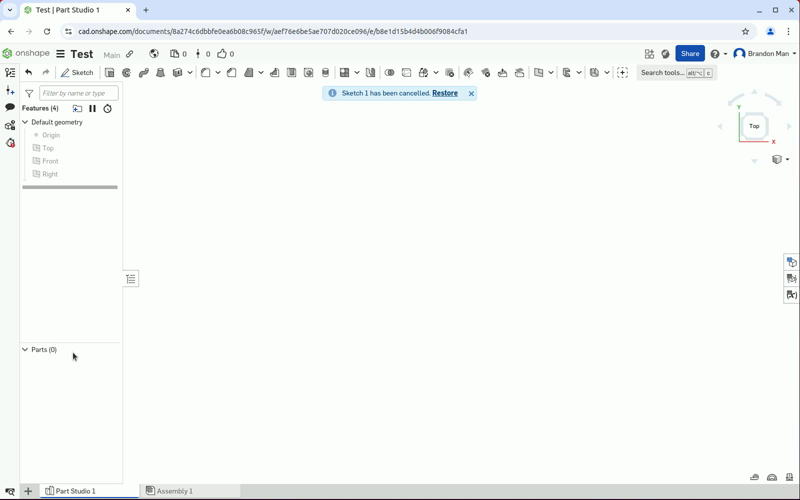
key_down(shift)
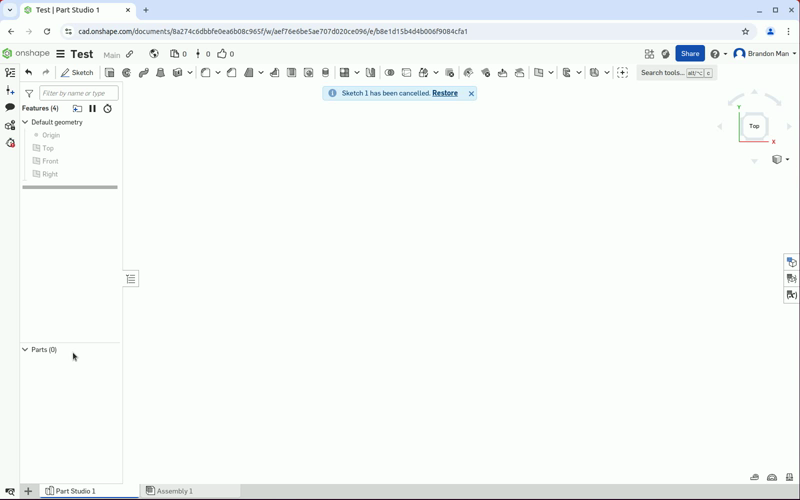
key(up)
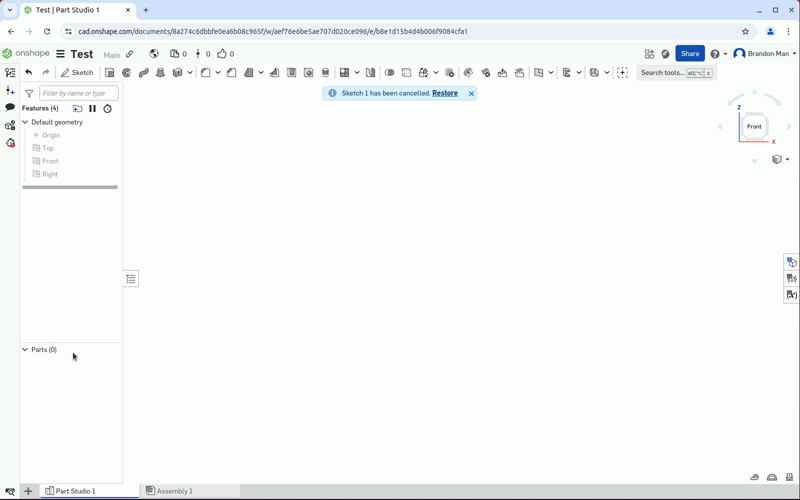
key_up(shift)
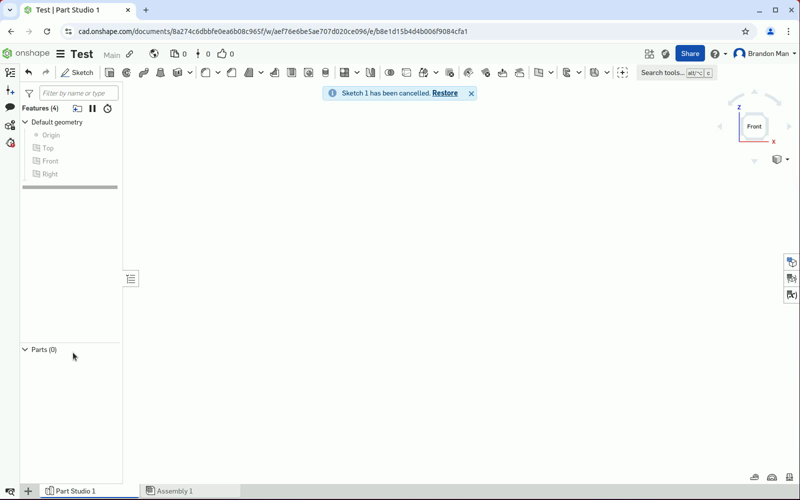
mouse_move(73, 352)
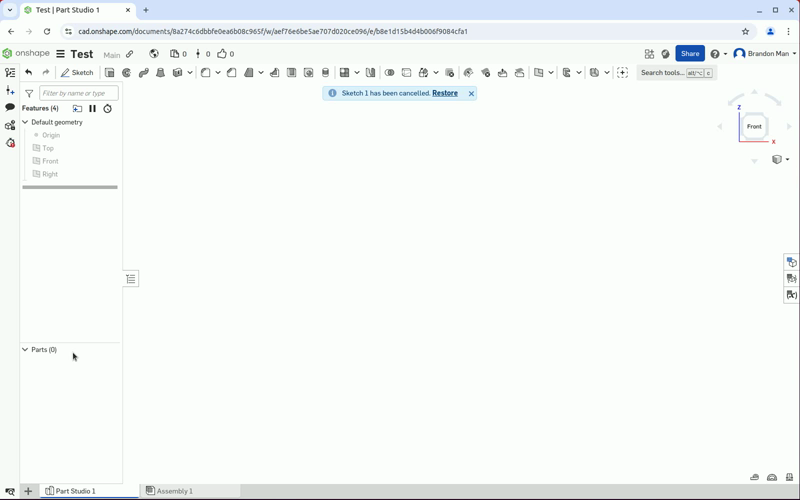
key(shift+y)
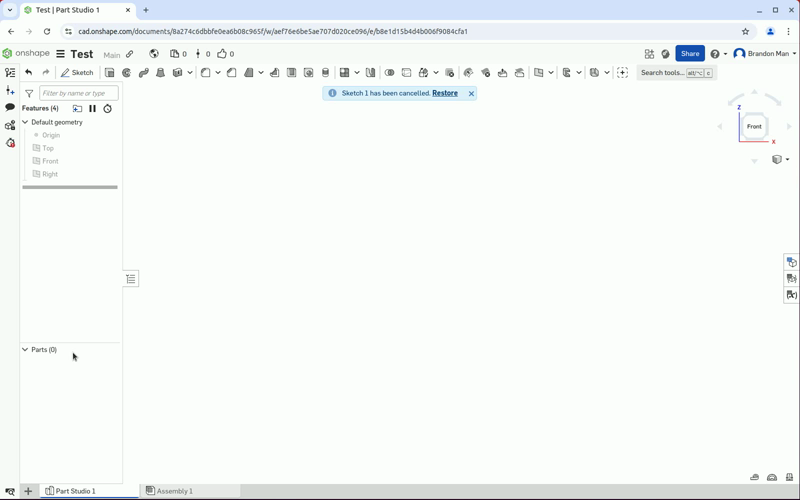
key(shift+s)
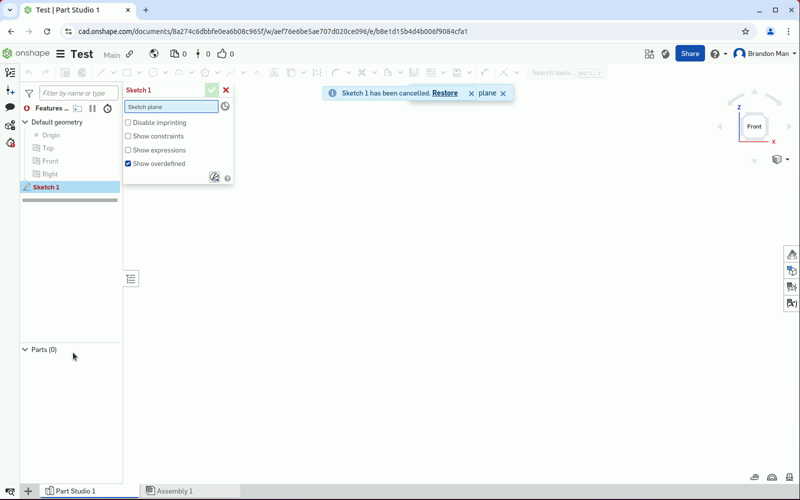
mouse_move(73, 163)
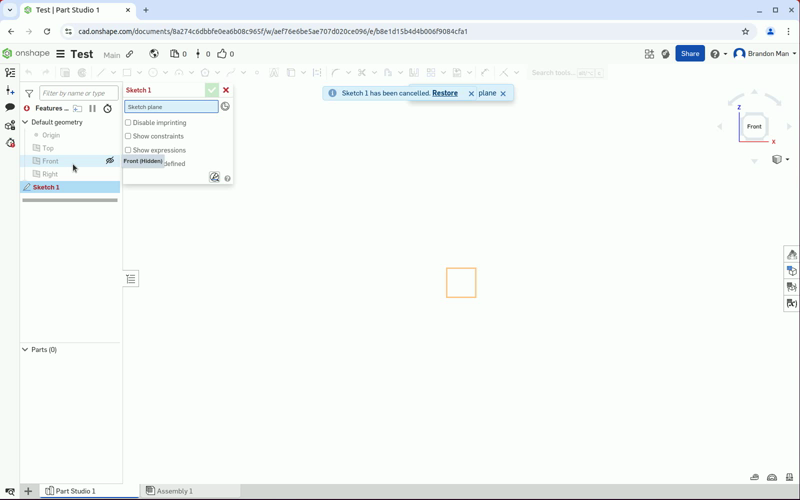
click(73, 163)
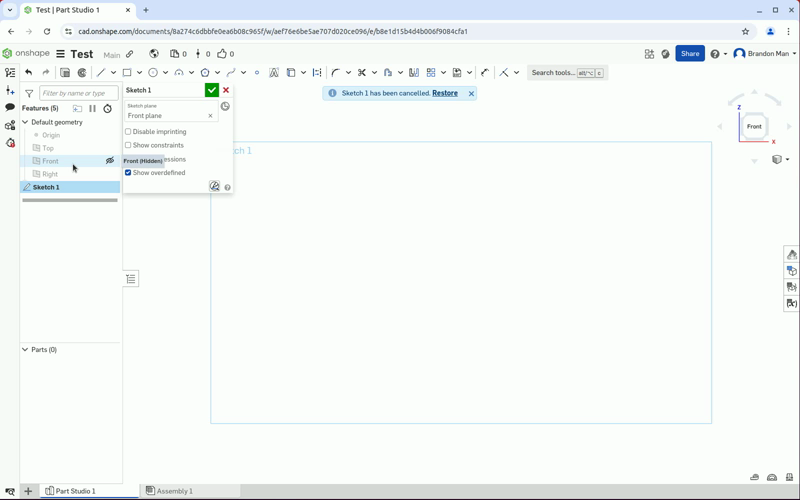
mouse_move(73, 352)
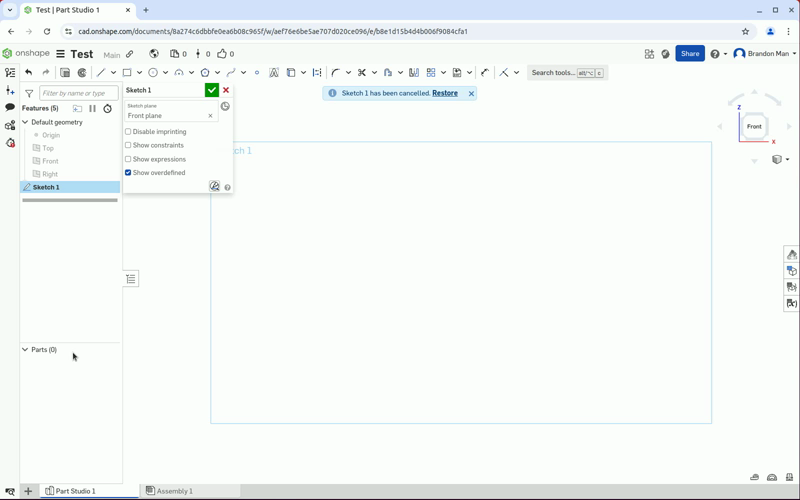
key(y)
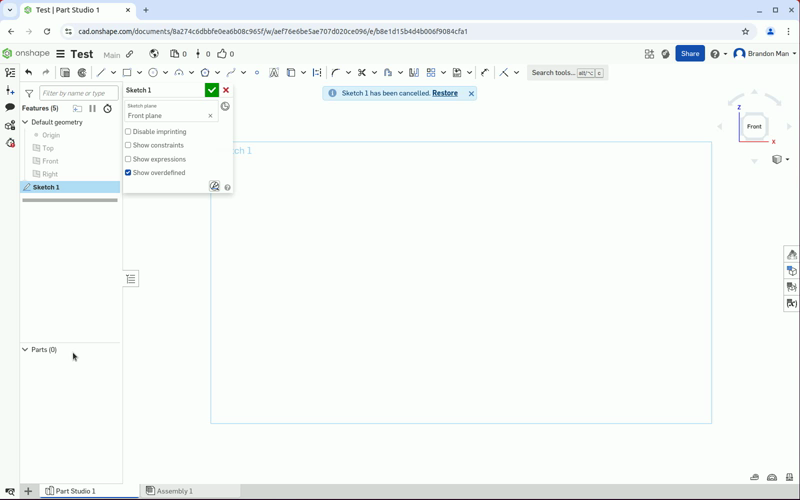
key(l)
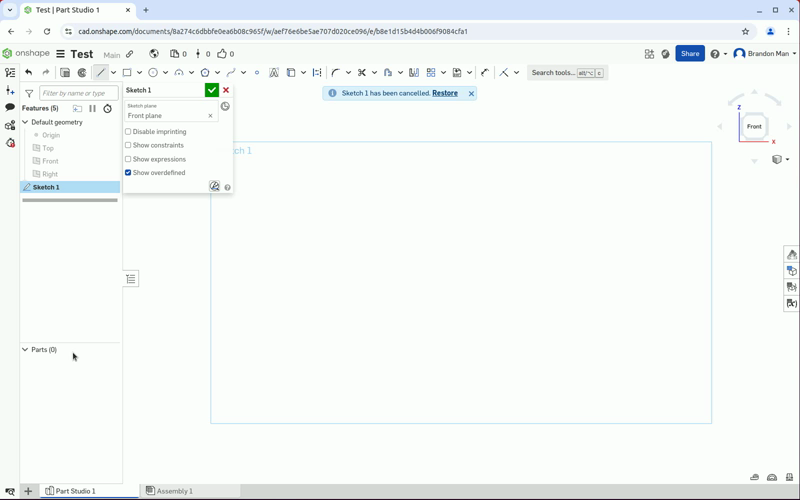
key_down(shift)
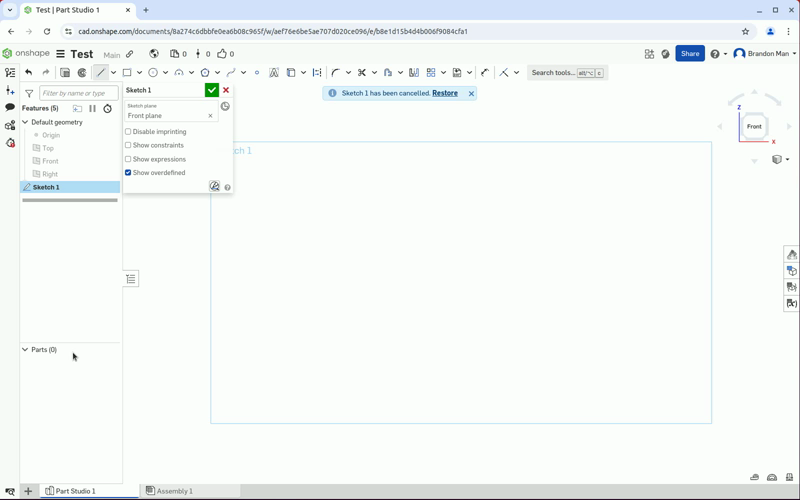
mouse_move(460, 282)
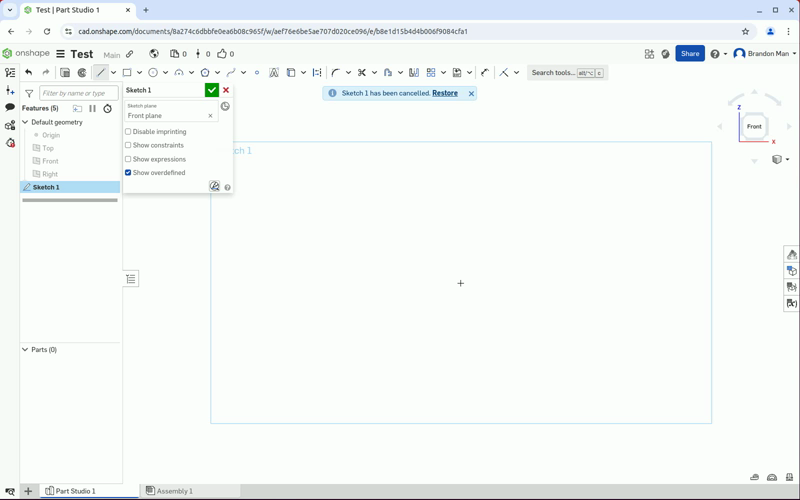
click(460, 282)
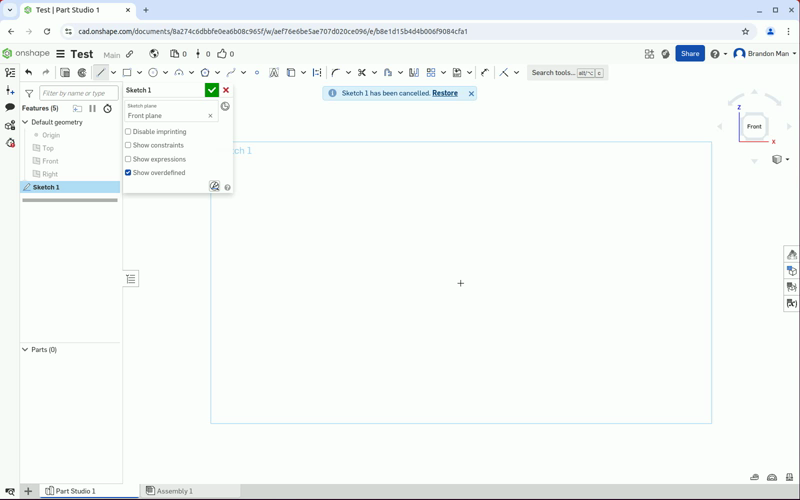
key_up(shift)
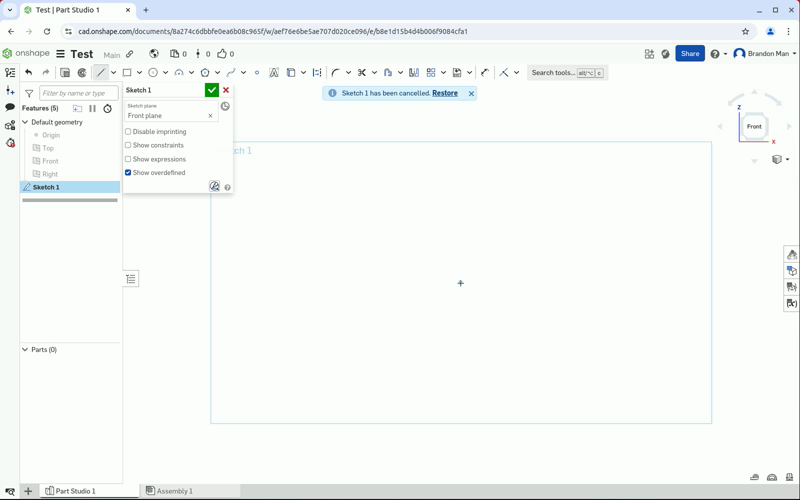
key_down(shift)
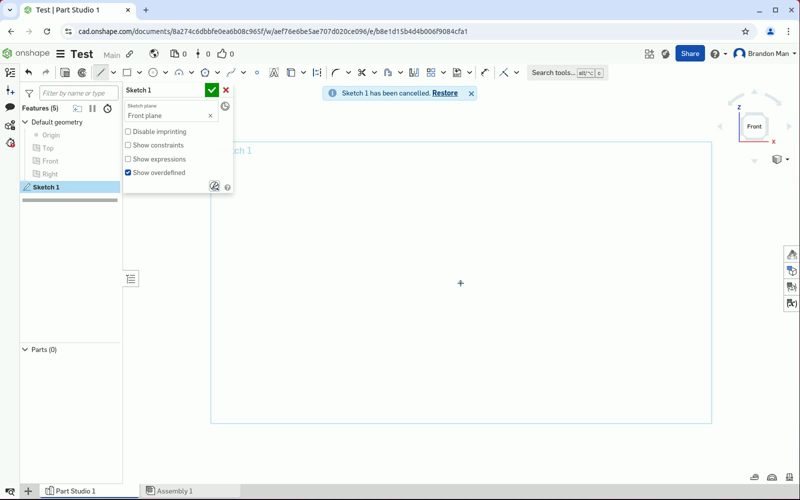
mouse_move(535, 282)
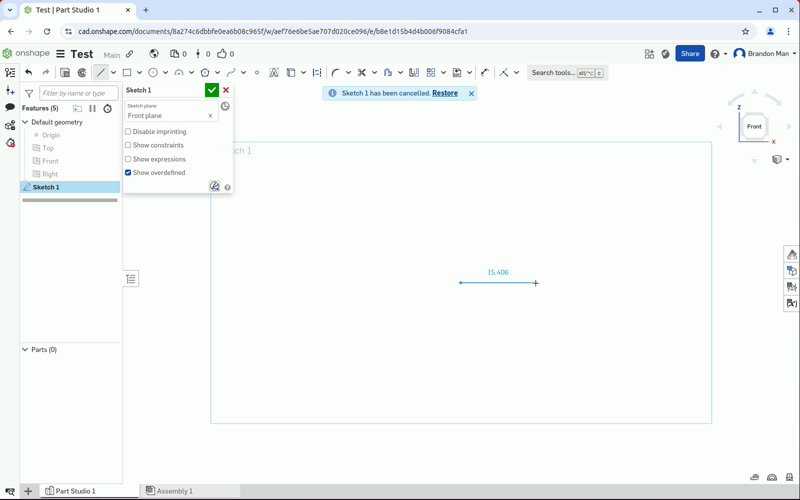
click(535, 282)
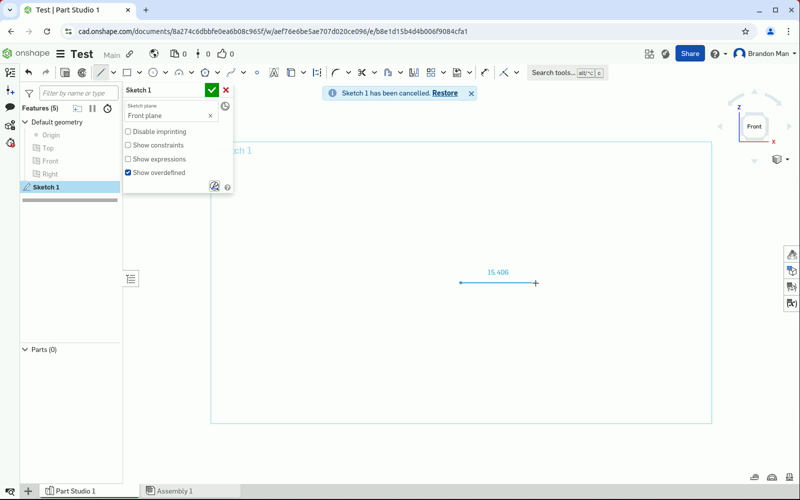
key_up(shift)
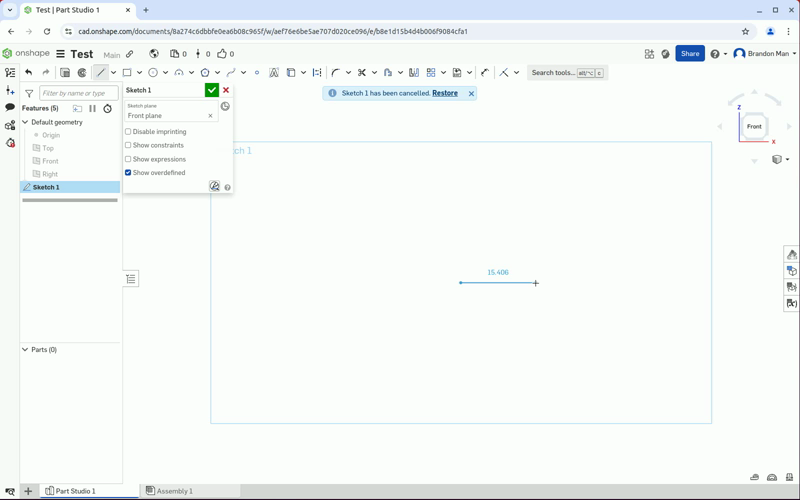
key_down(shift)
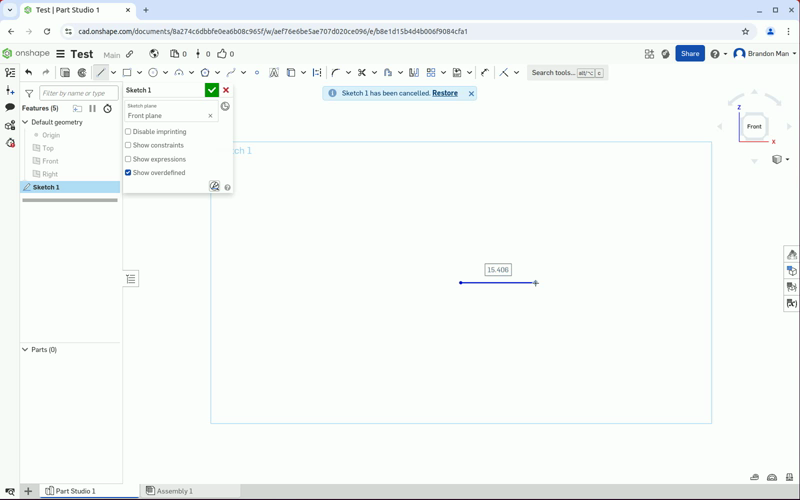
mouse_move(535, 170)
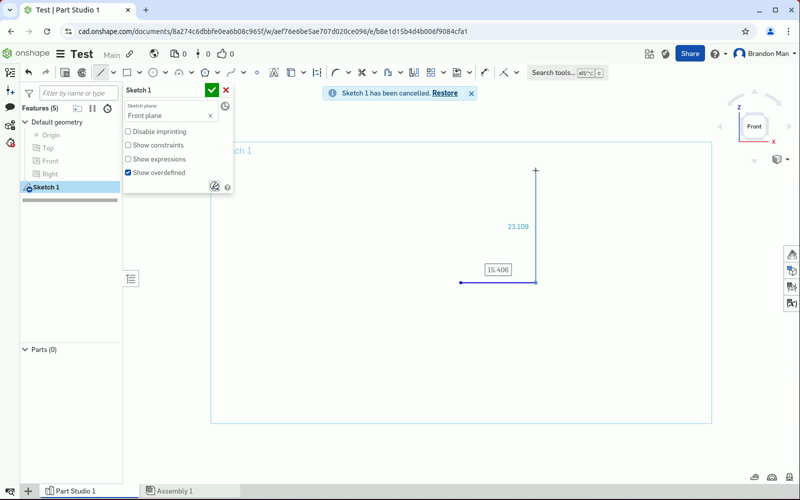
click(535, 170)
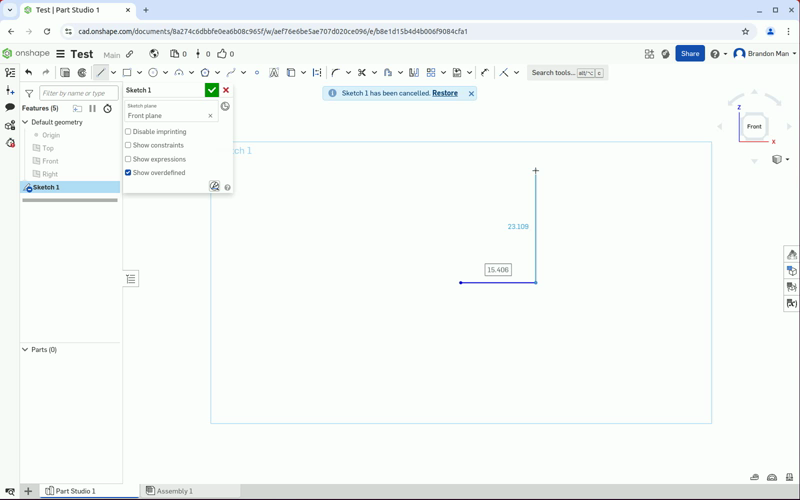
key_up(shift)
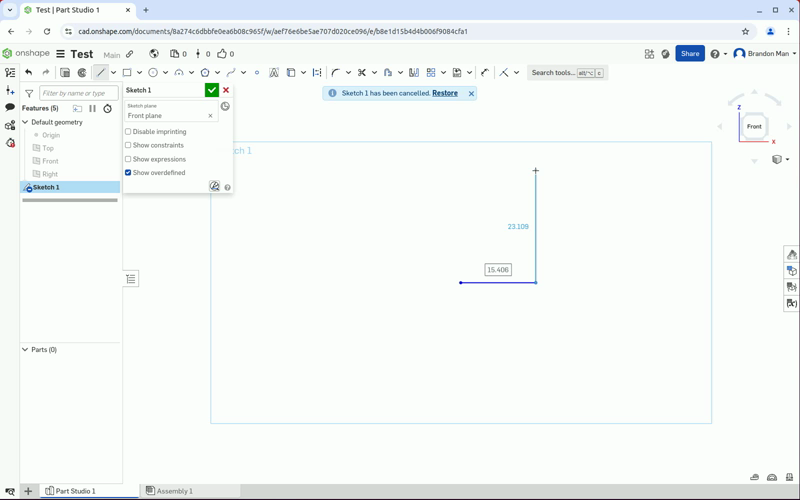
key_down(shift)
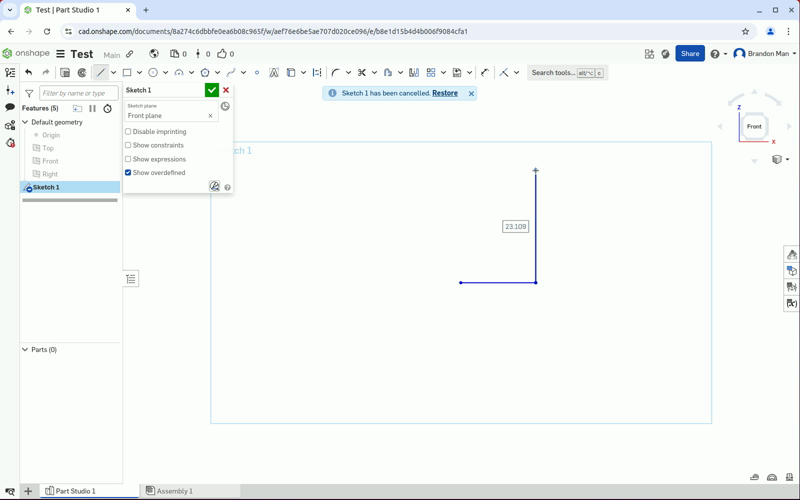
mouse_move(565, 170)
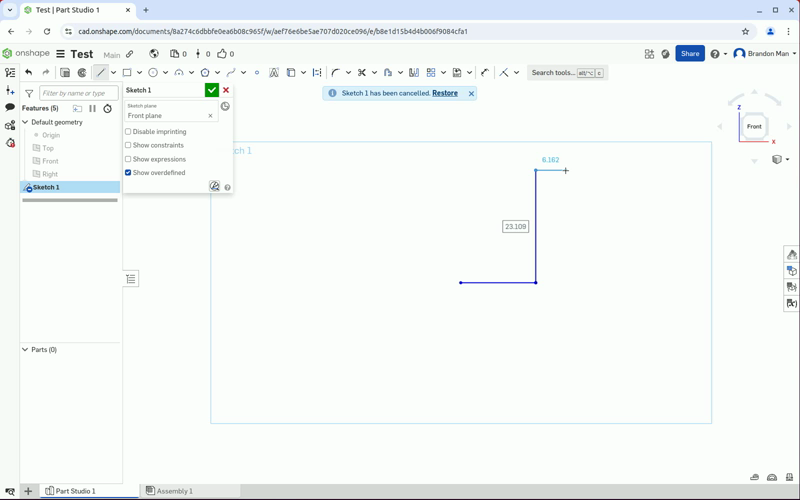
mouse_move(498, 170)
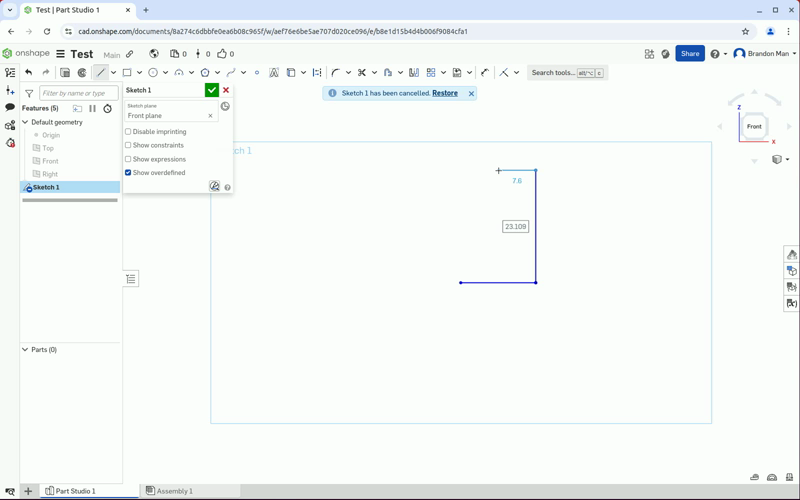
click(498, 170)
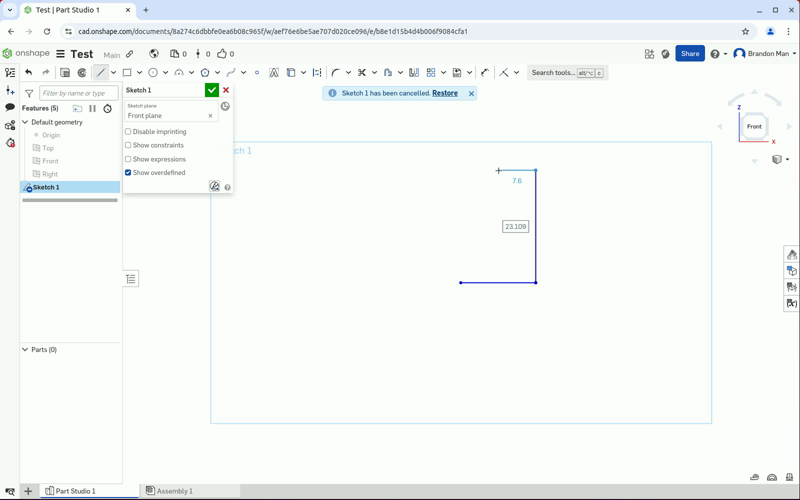
key_up(shift)
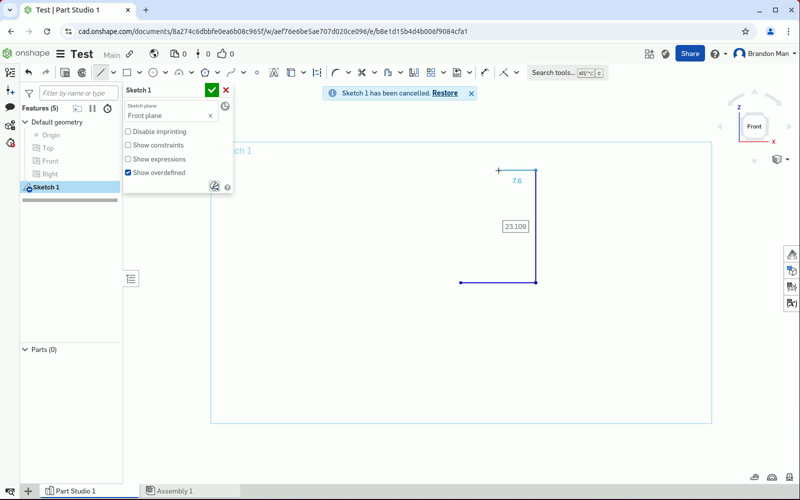
key_down(shift)
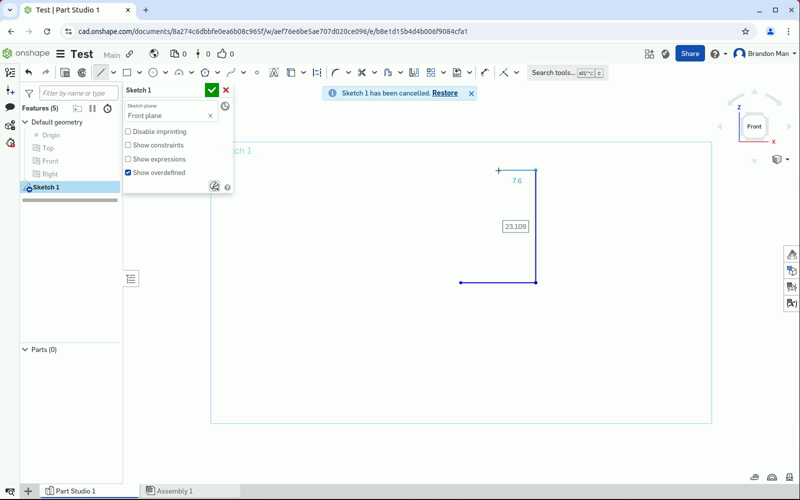
mouse_move(498, 245)
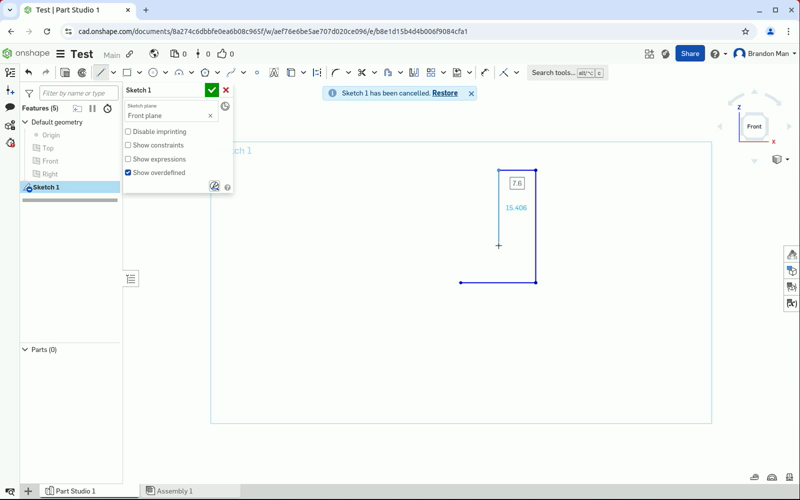
click(498, 245)
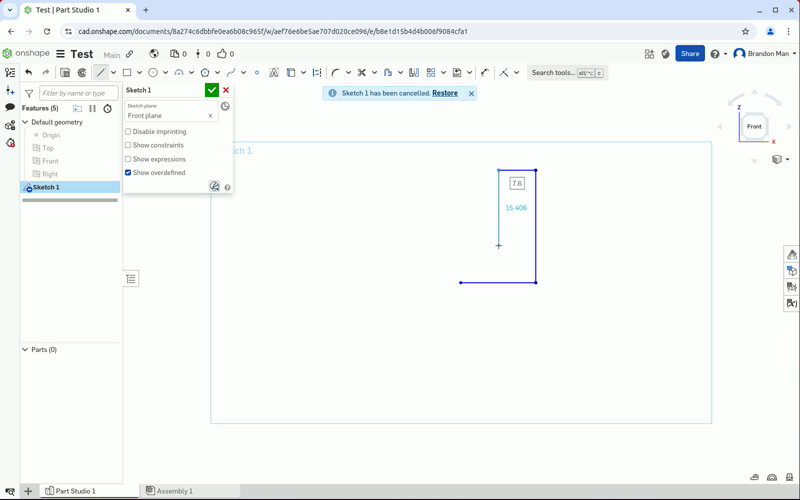
key_up(shift)
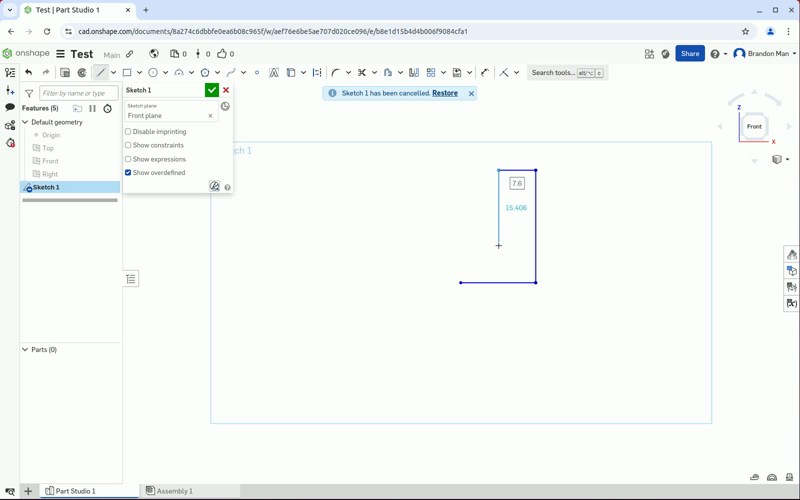
key_down(shift)
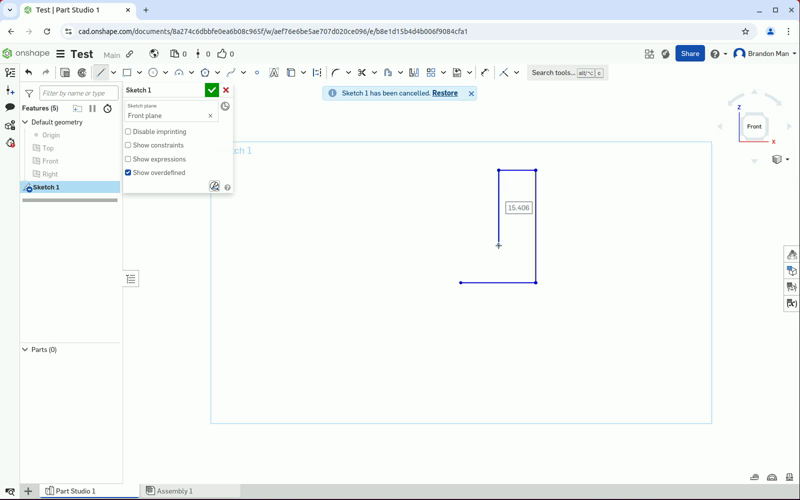
mouse_move(528, 245)
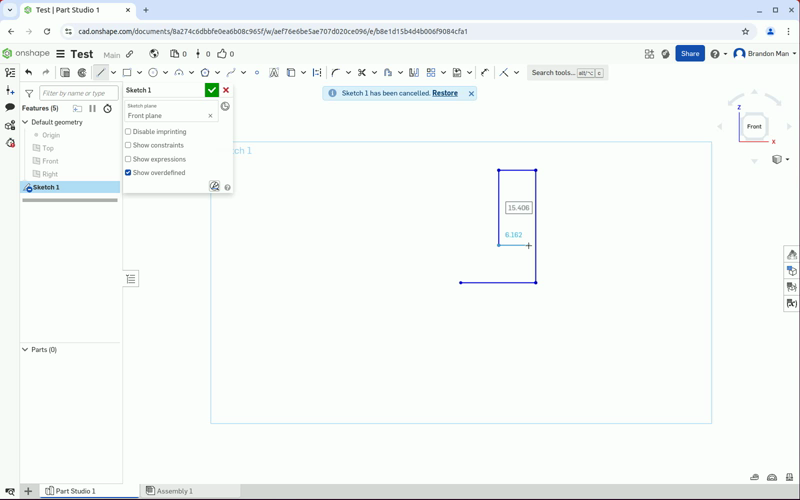
mouse_move(460, 245)
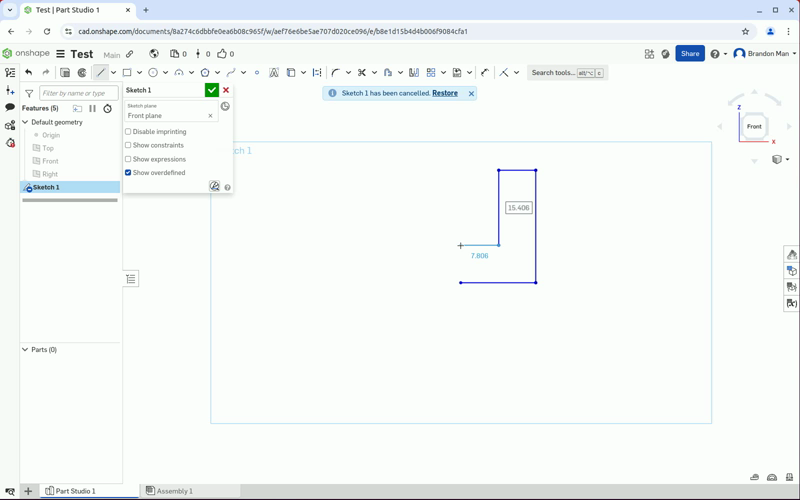
click(460, 245)
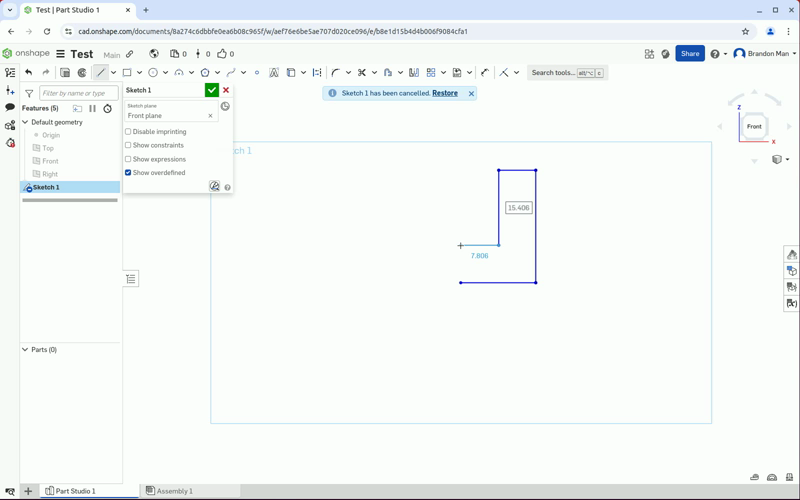
key_up(shift)
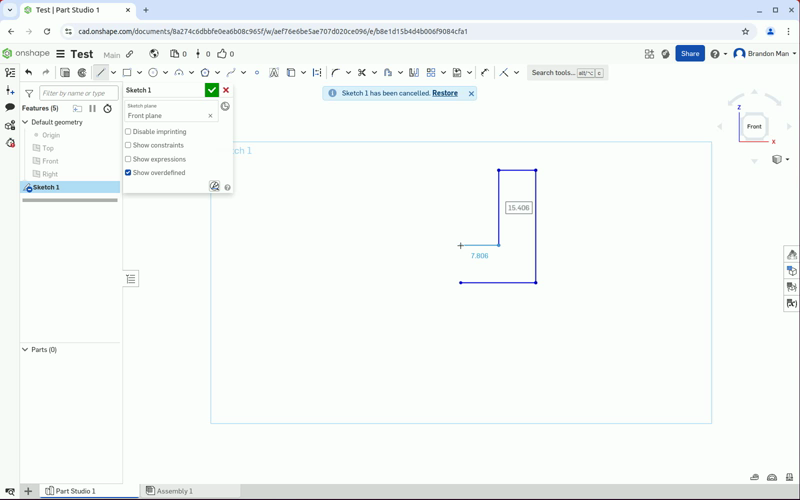
mouse_move(490, 245)
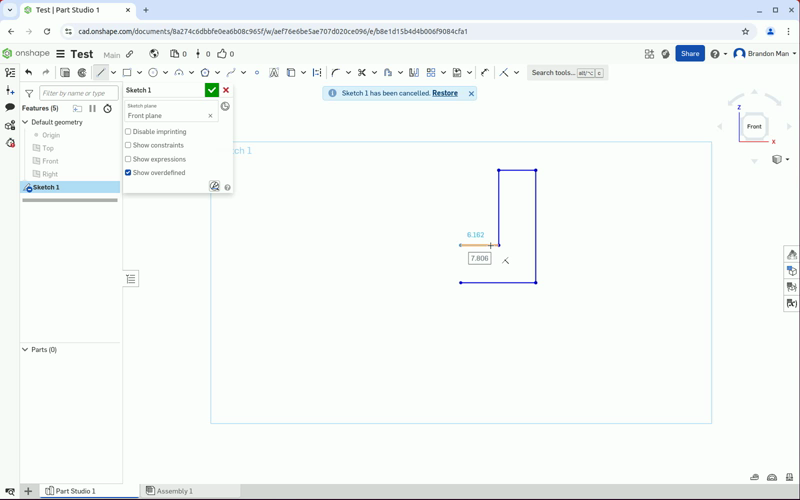
key_down(shift)
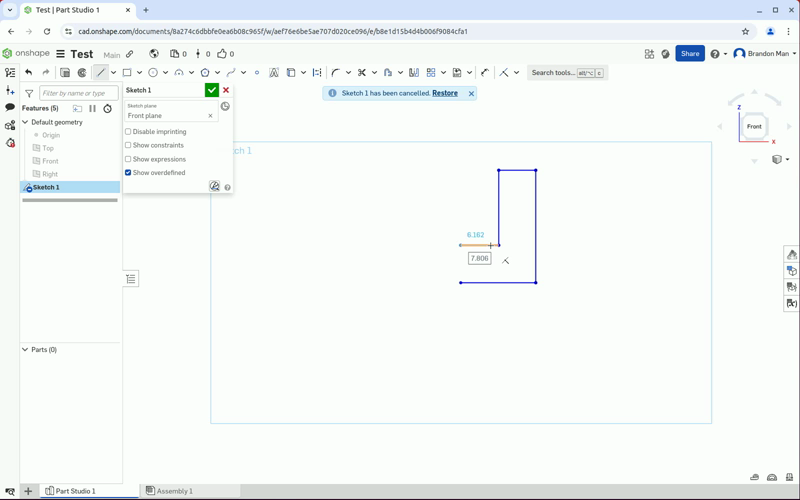
mouse_move(460, 282)
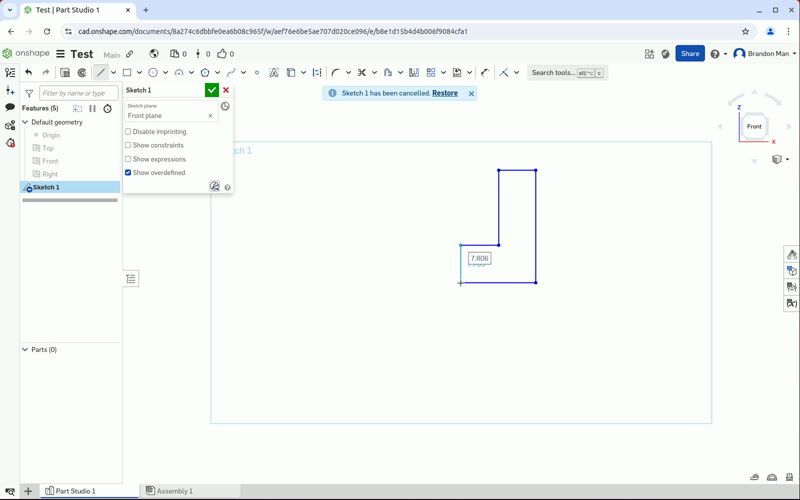
key_up(shift)
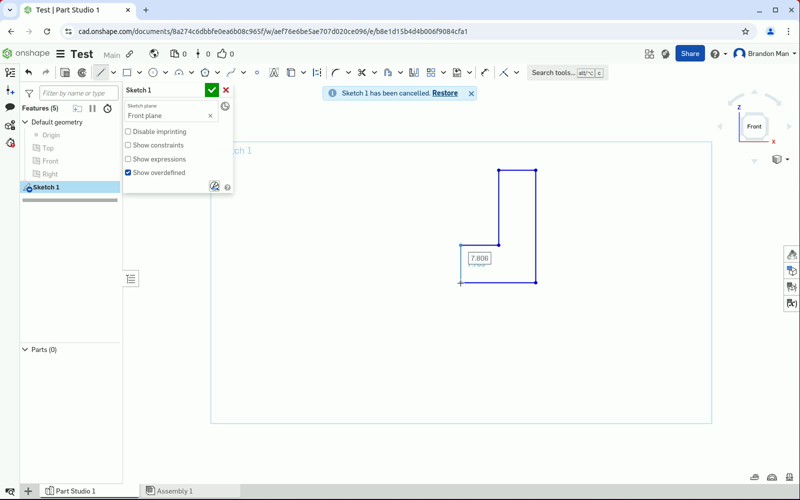
click(460, 282)
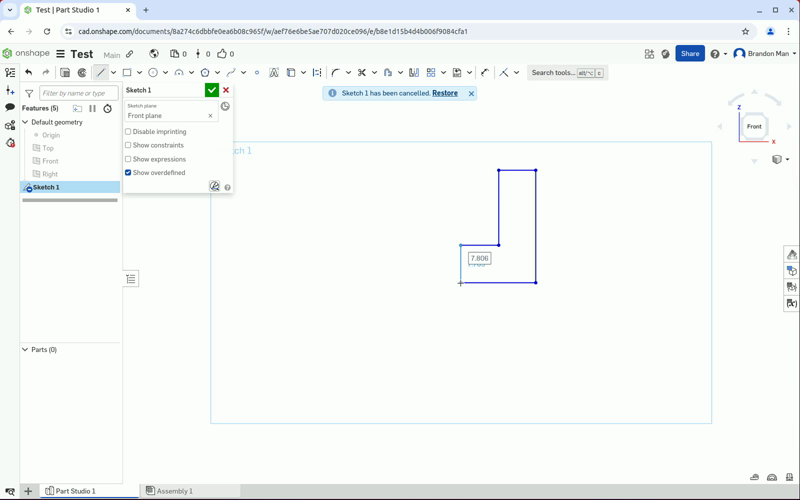
key(esc)
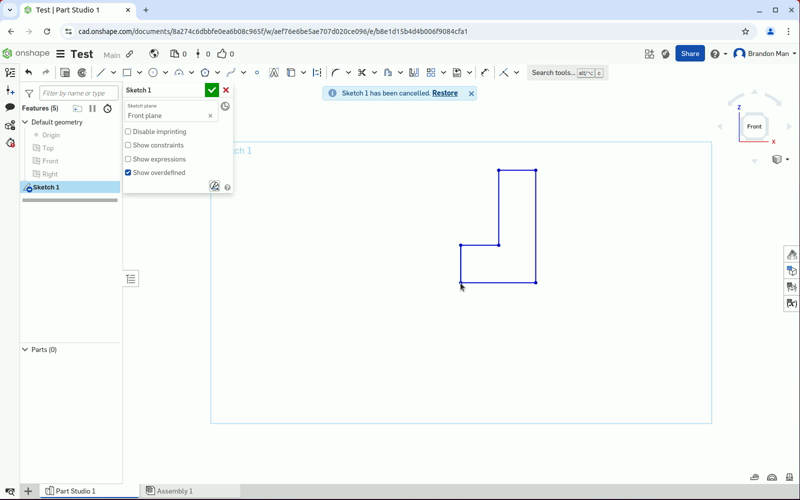
mouse_move(506, 223)
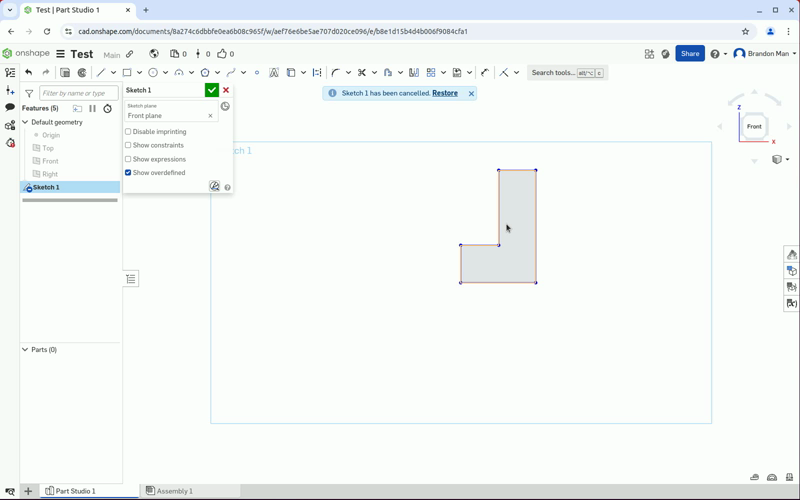
click(506, 223)
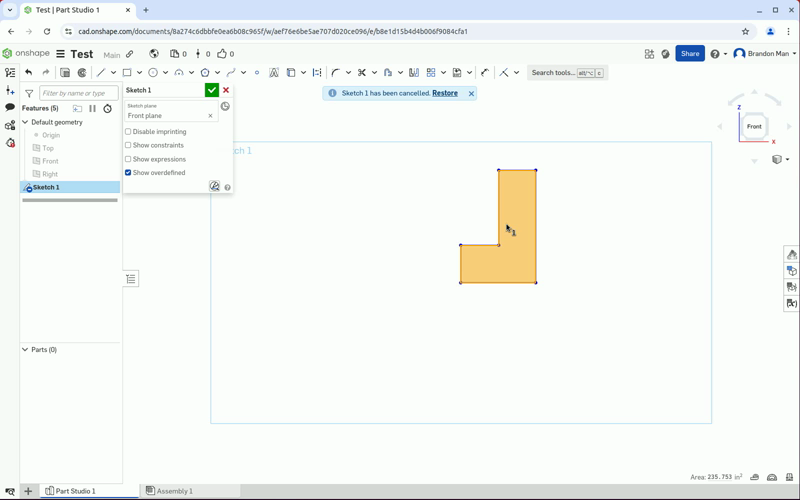
mouse_move(73, 352)
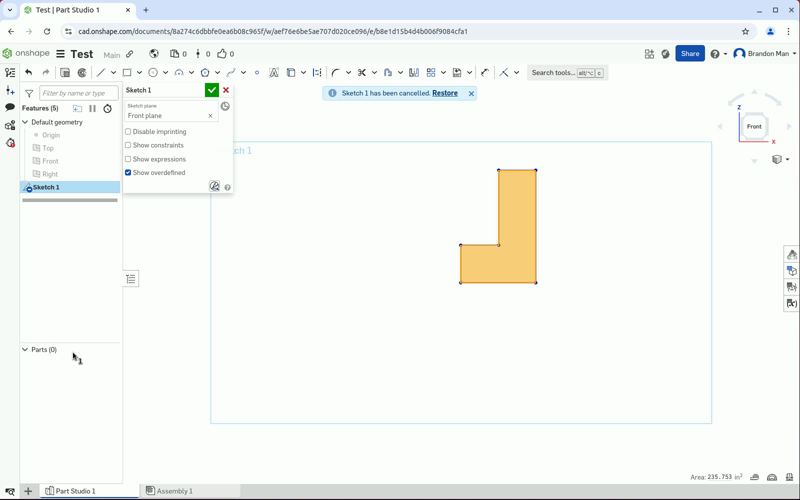
key(shift+y)
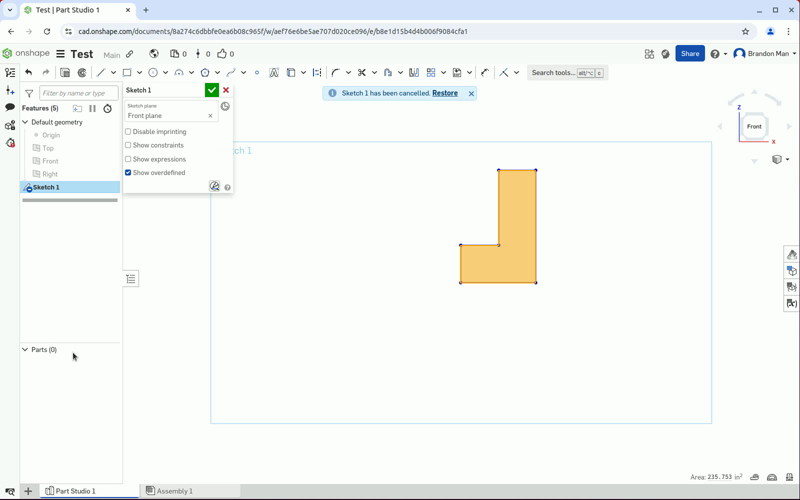
key(shift+e)
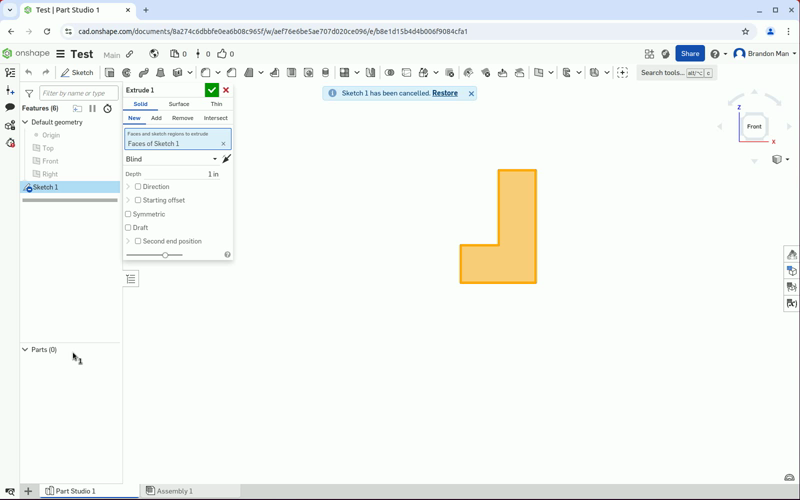
mouse_move(143, 106)
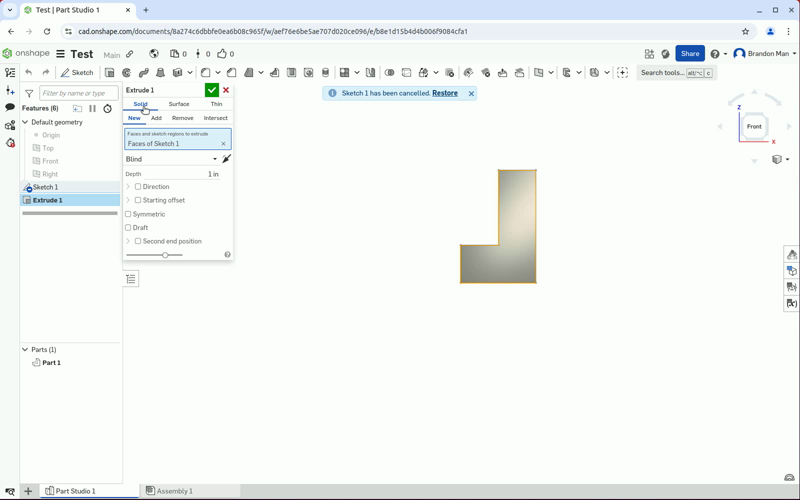
click(143, 106)
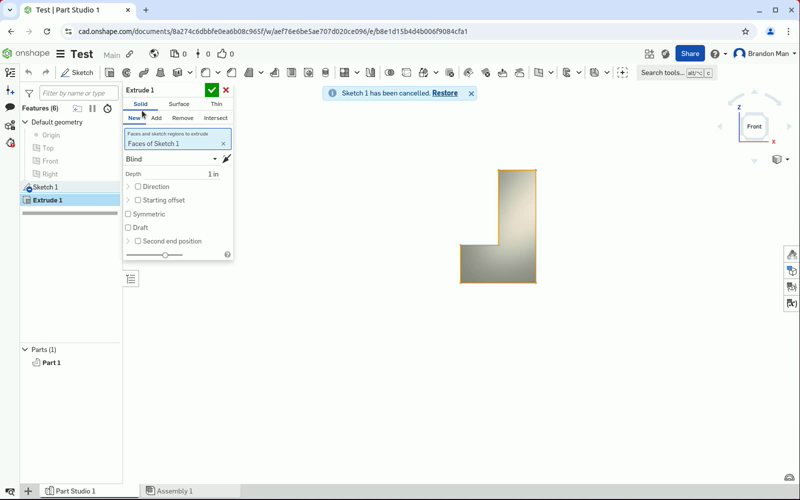
mouse_move(137, 120)
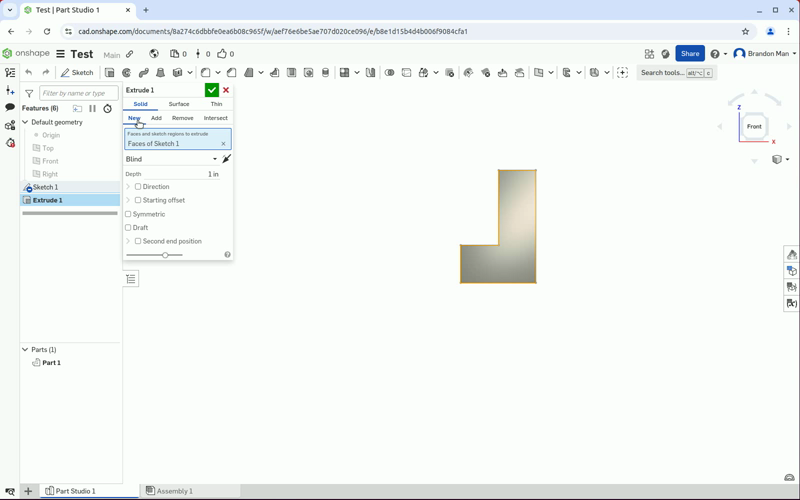
click(137, 120)
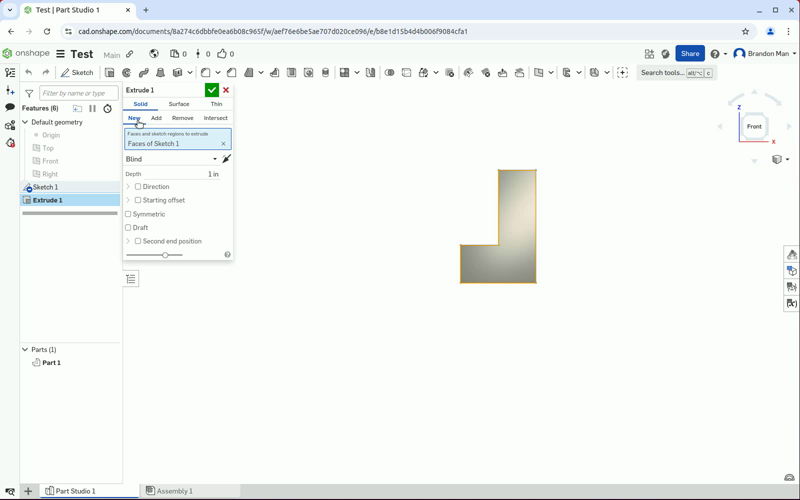
key(tab, 4)
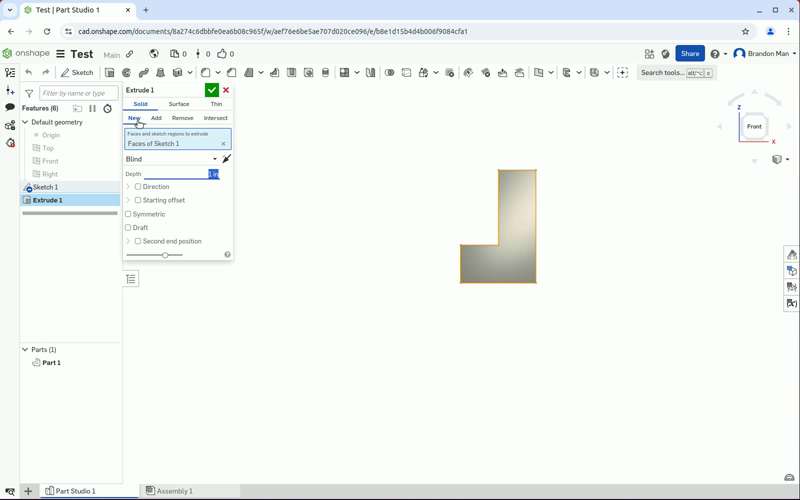
text(23.108)
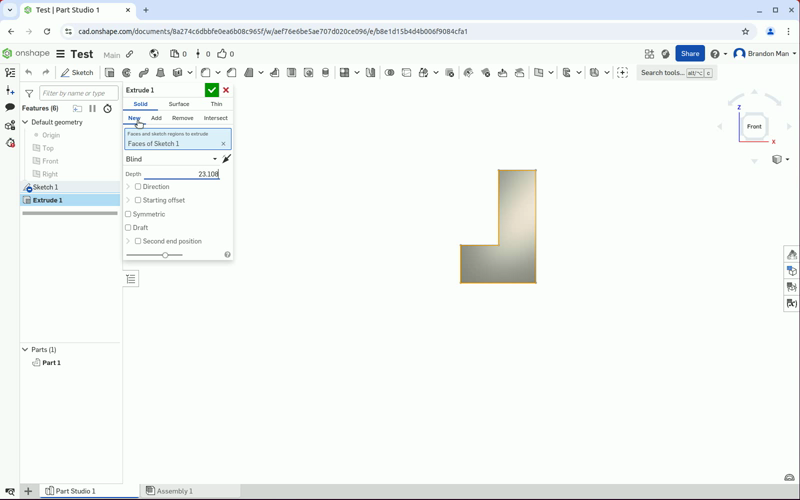
key(enter)
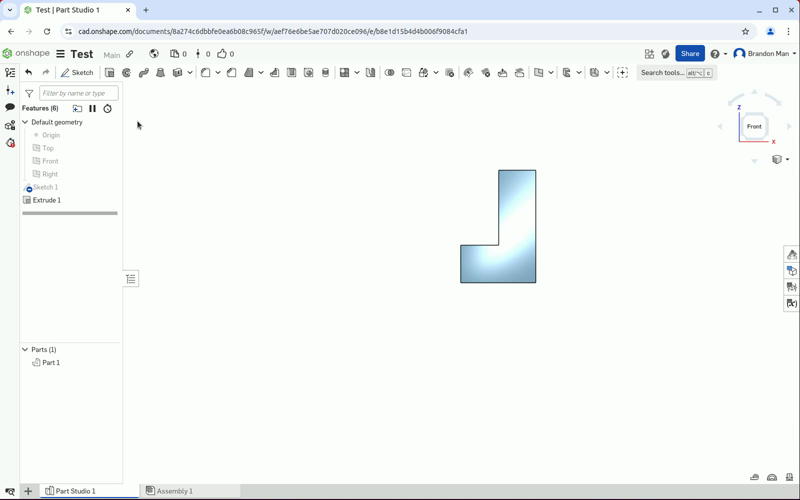
key(shift+h)
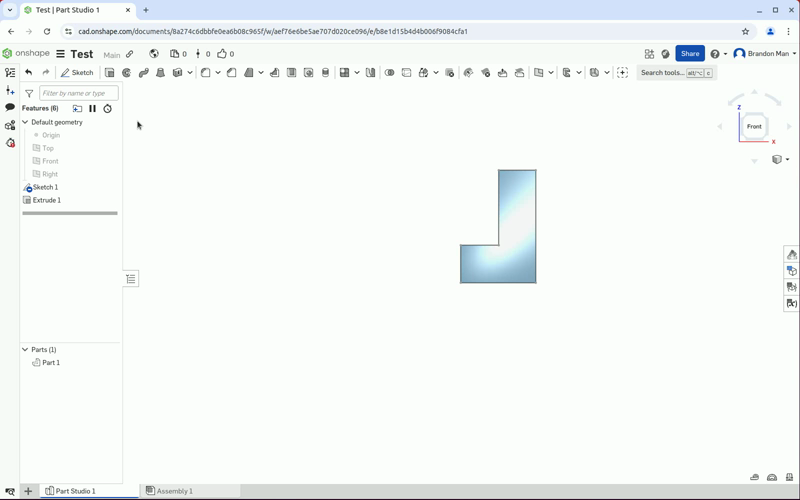
key(shift+h)
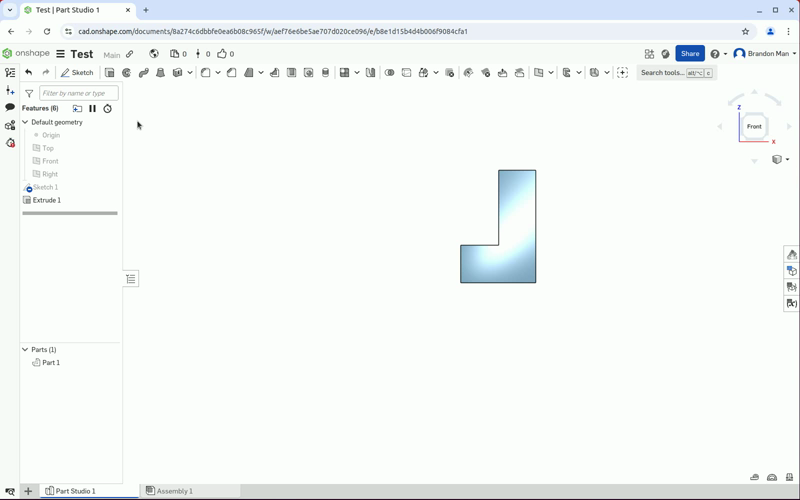
mouse_move(73, 189)
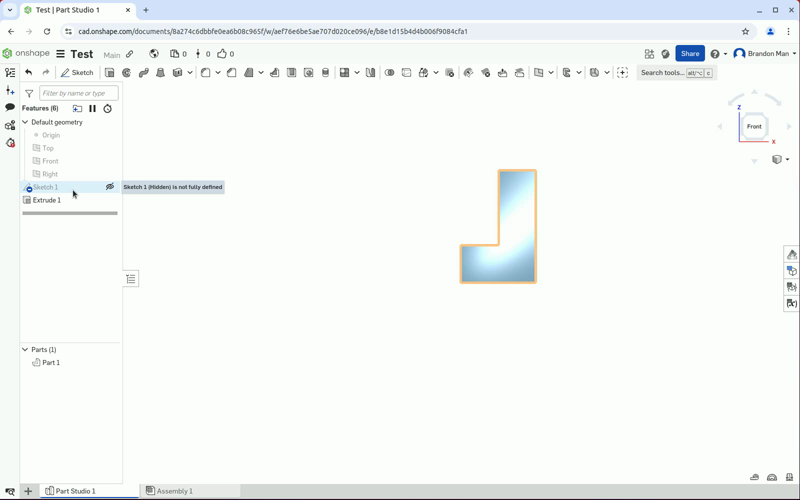
click(73, 189)
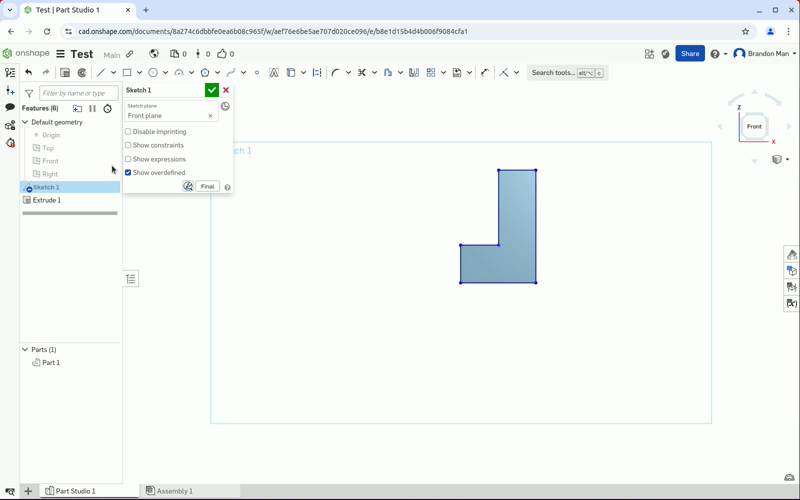
mouse_move(229, 92)
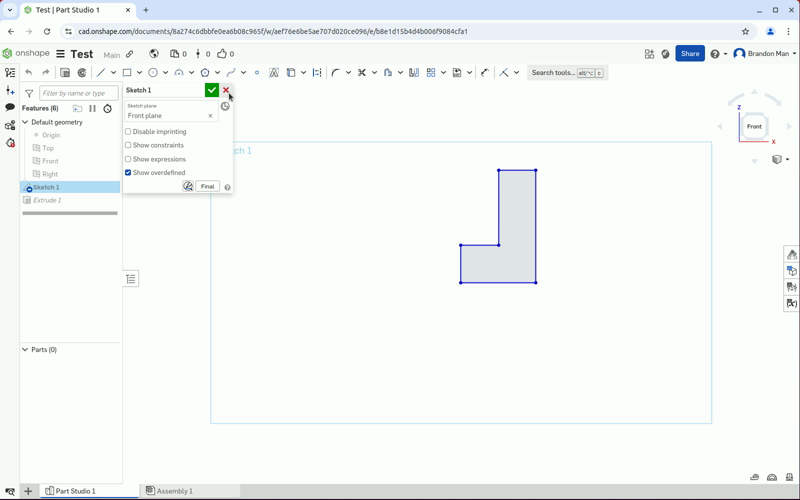
click(229, 92)
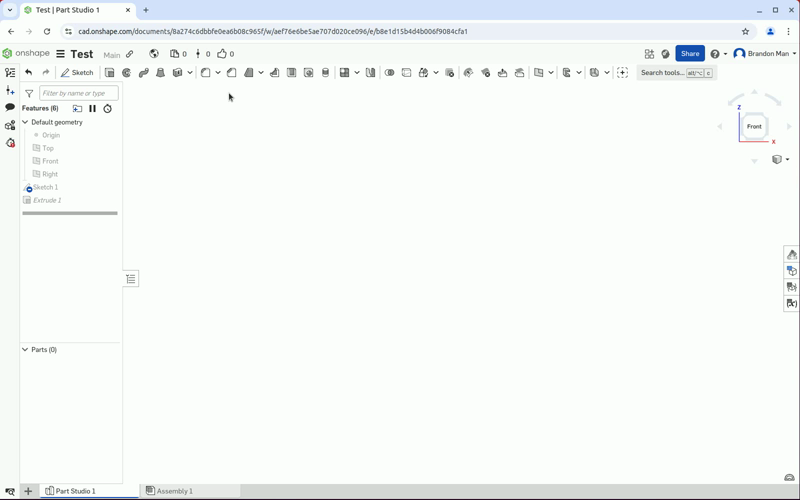
mouse_move(73, 352)
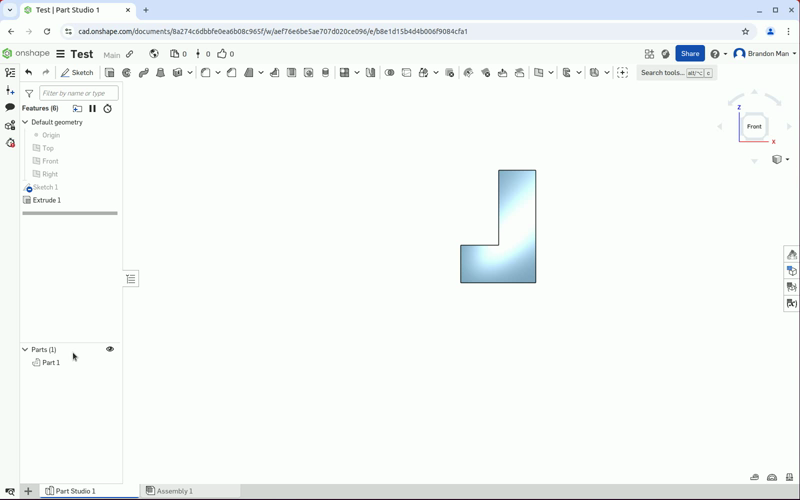
key(y)
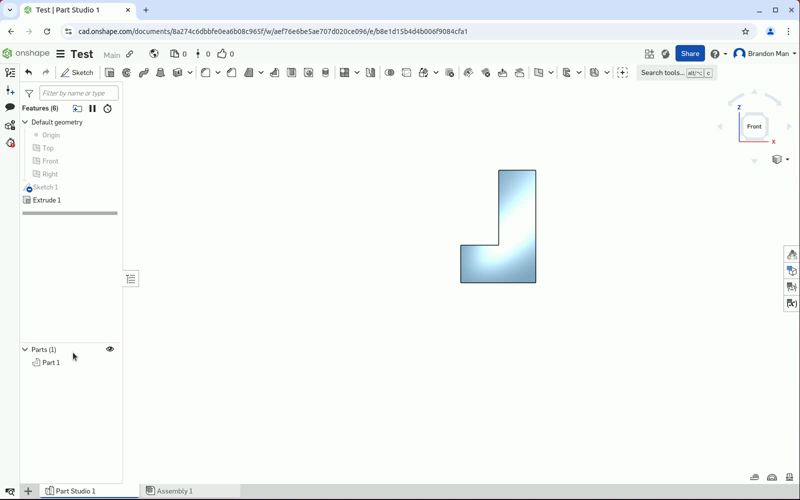
key(shift+p)
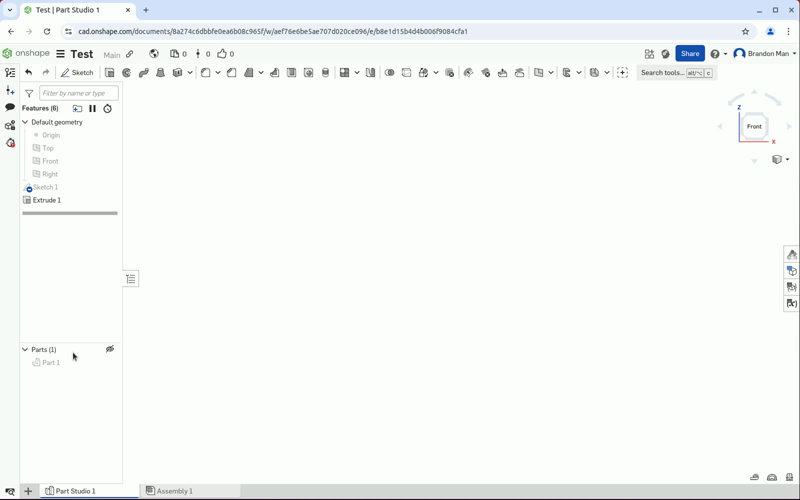
key(space)
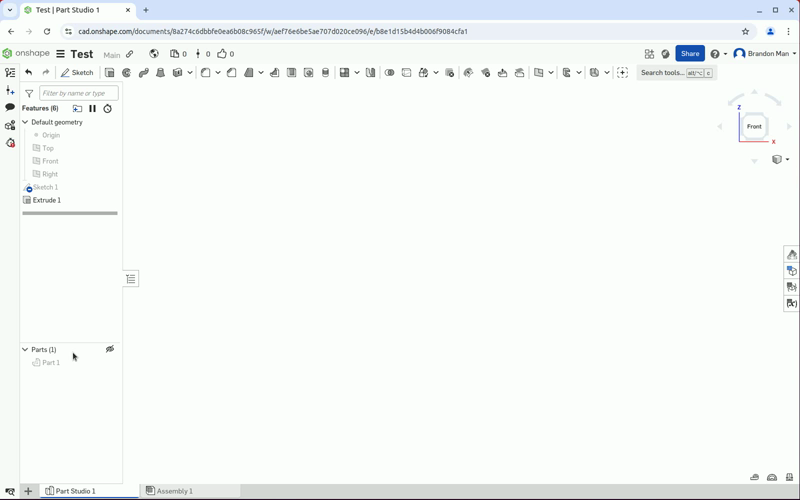
key_down(shift)
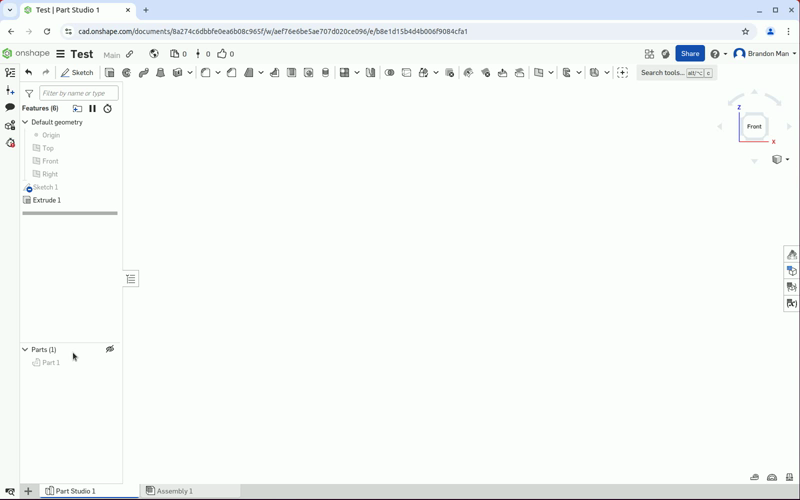
key(left)
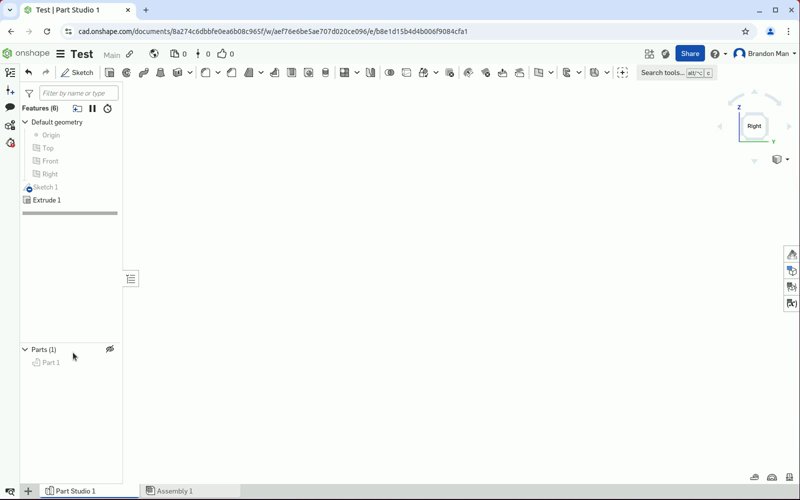
key_up(shift)
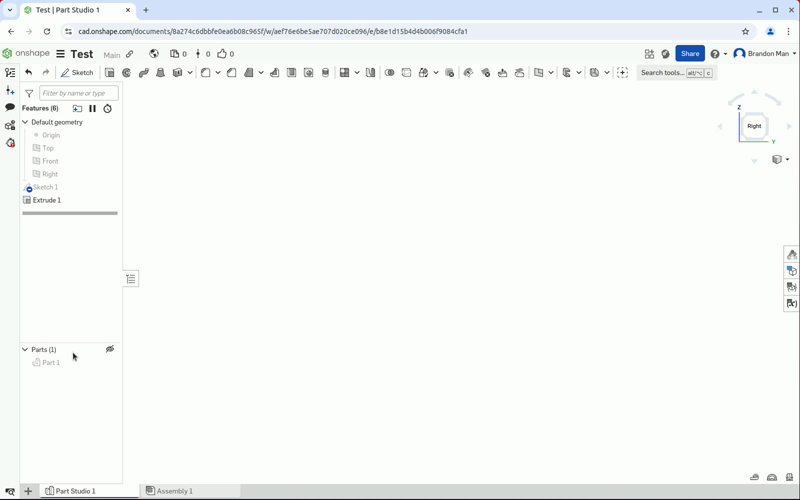
mouse_move(73, 352)
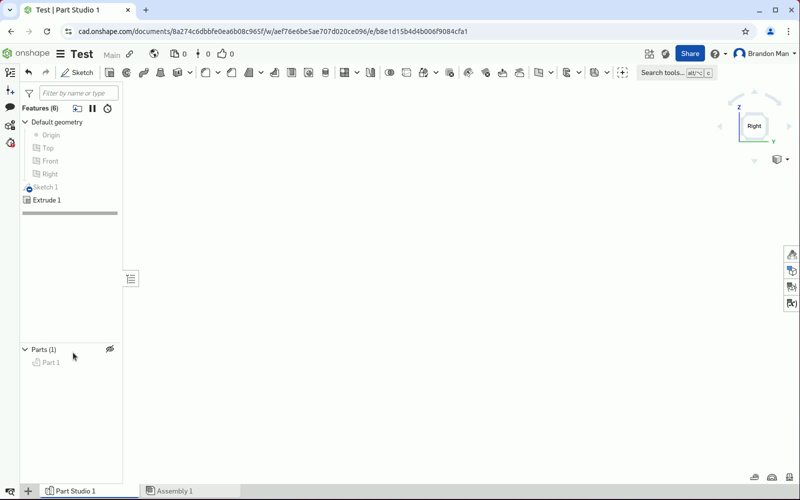
key(shift+y)
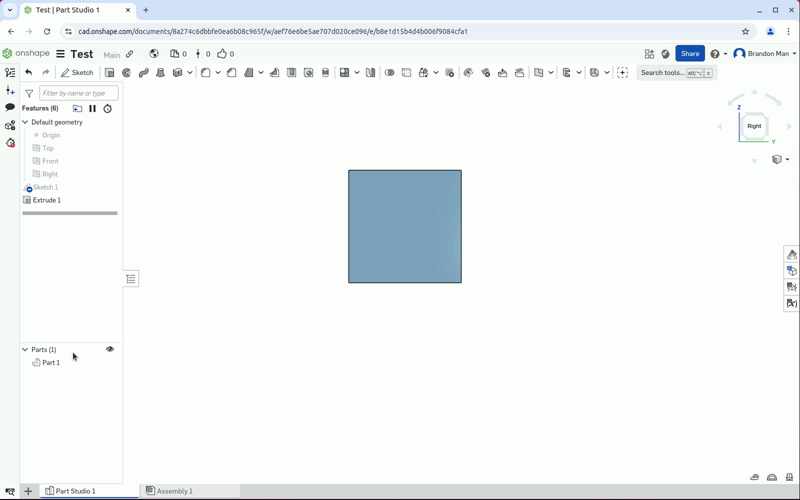
mouse_move(541, 75)
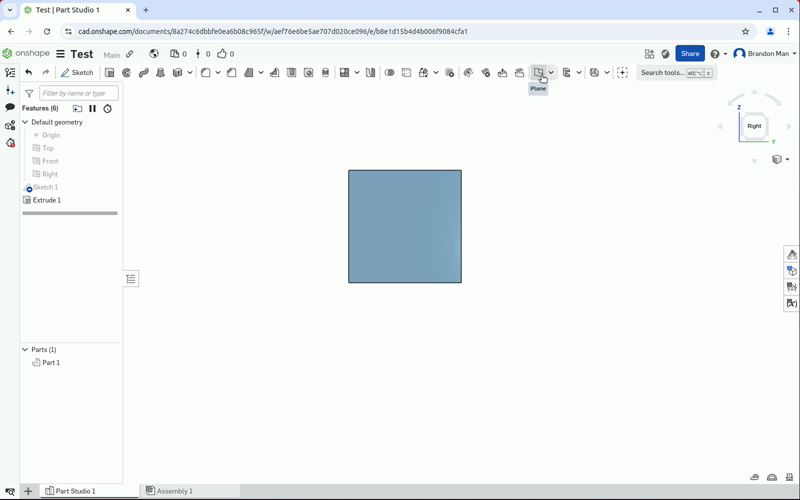
click(541, 75)
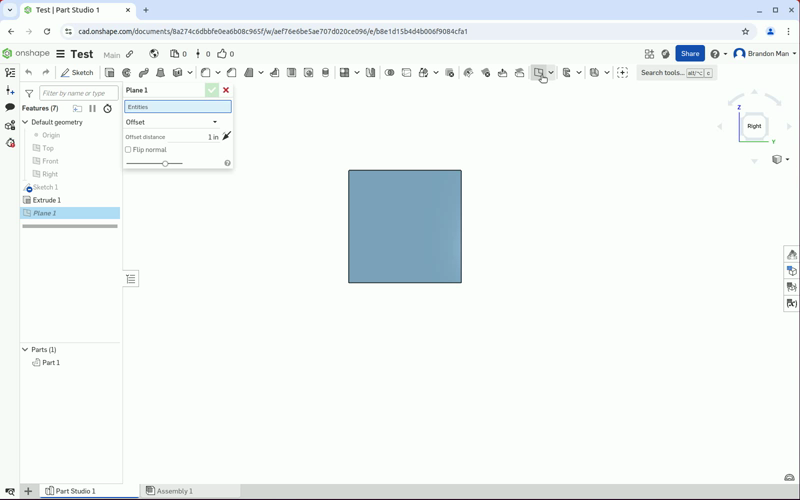
mouse_move(73, 176)
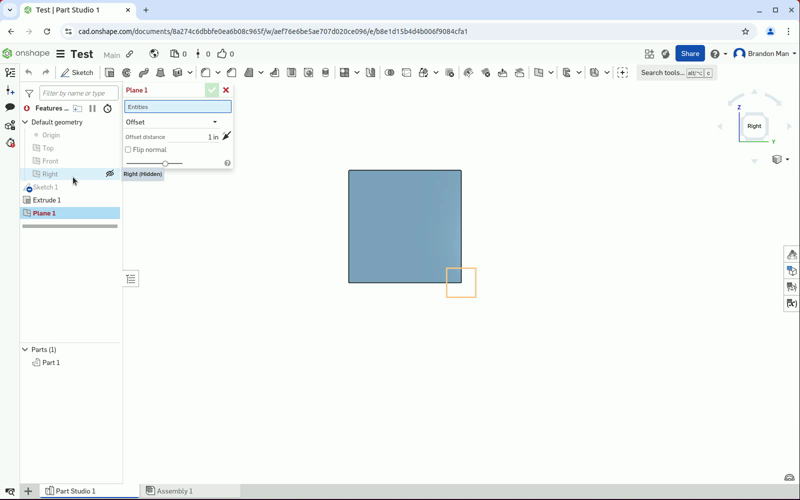
click(73, 176)
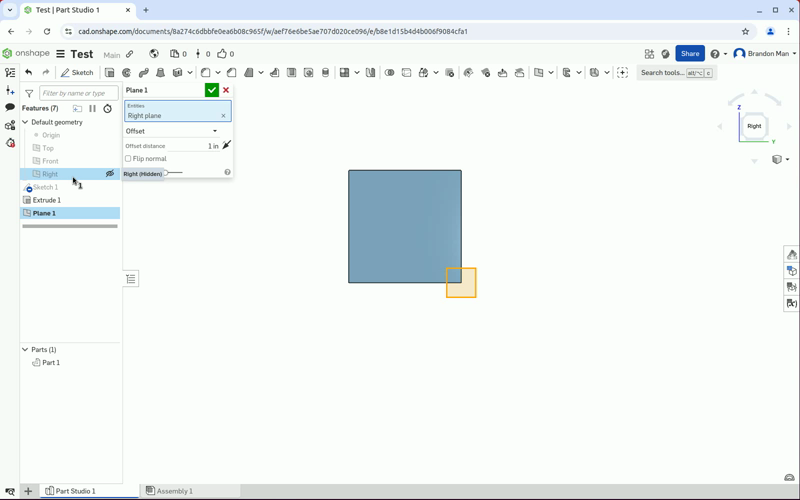
key(tab, 2)
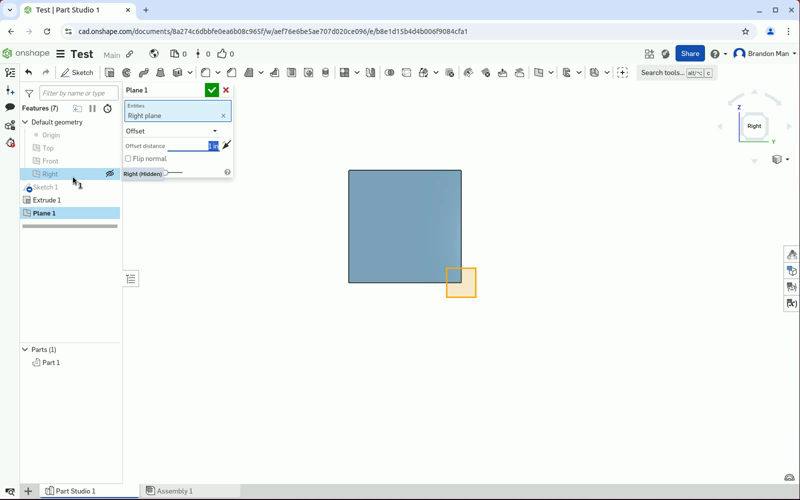
text(7.703)
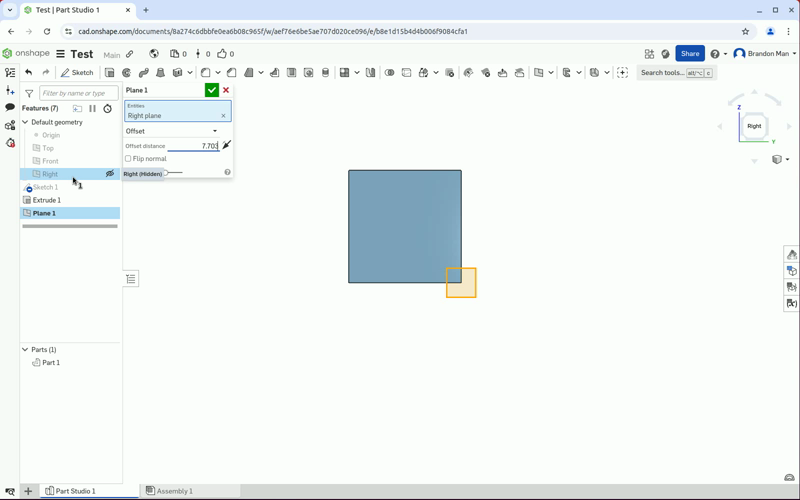
key(enter, 2)
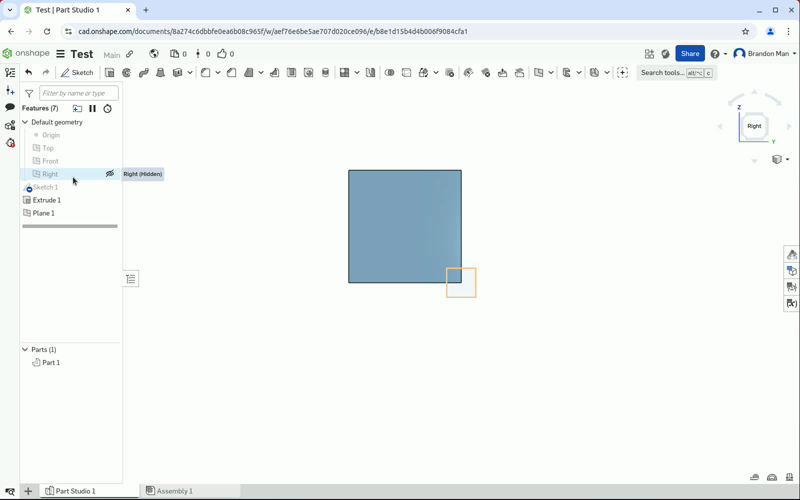
key(shift+s)
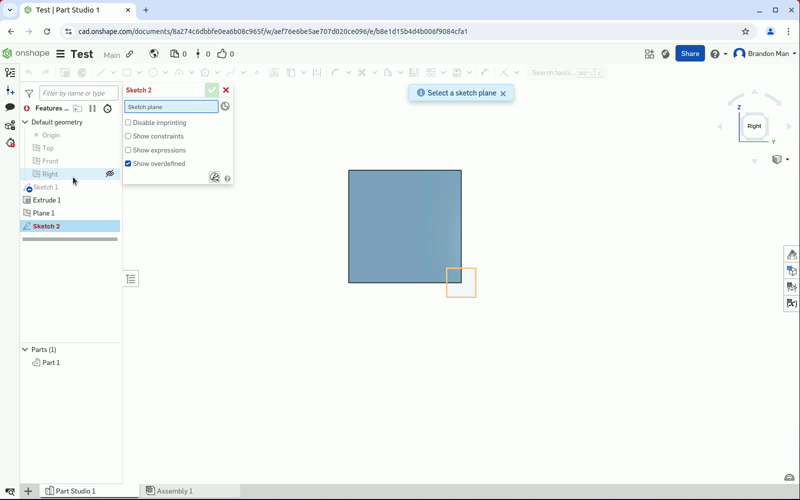
mouse_move(73, 215)
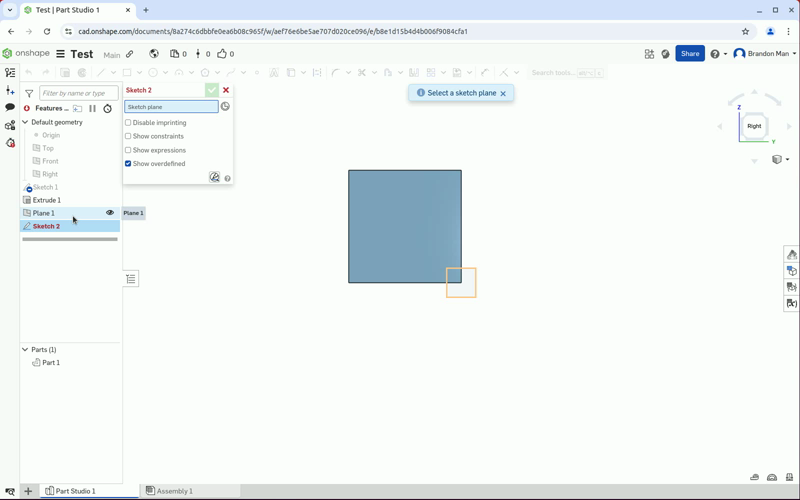
click(73, 215)
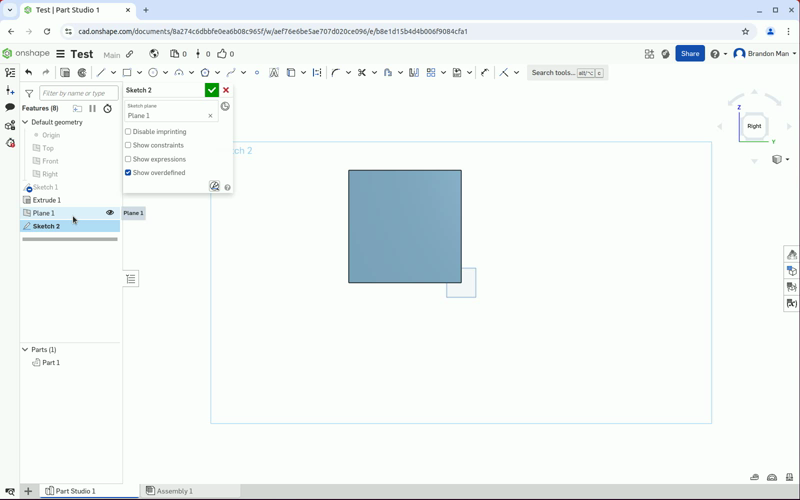
mouse_move(73, 352)
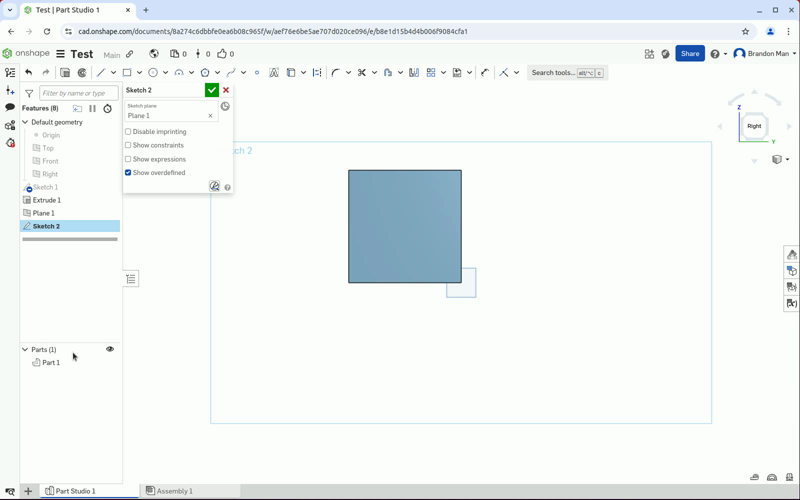
key(y)
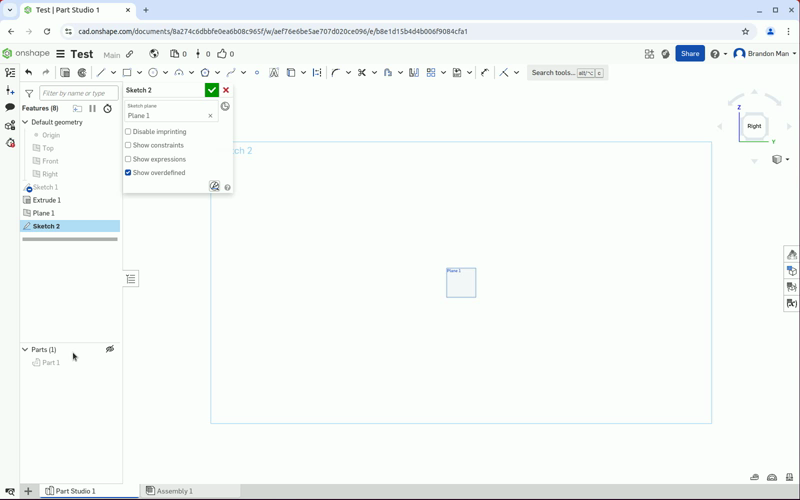
key(l)
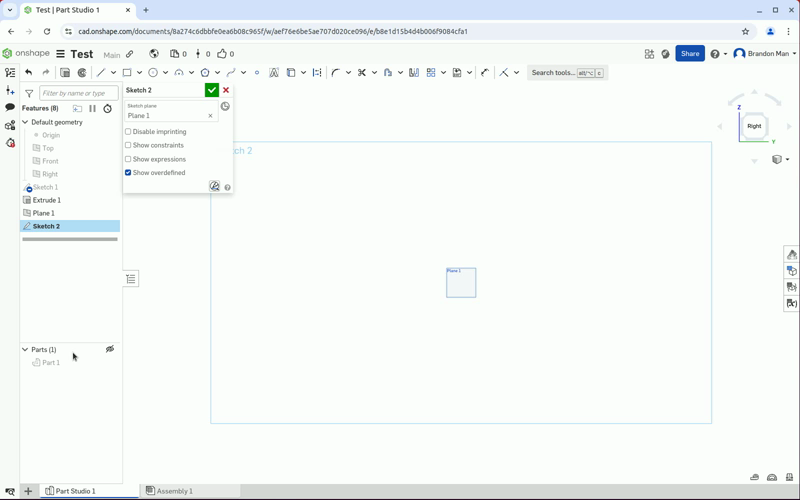
key_down(shift)
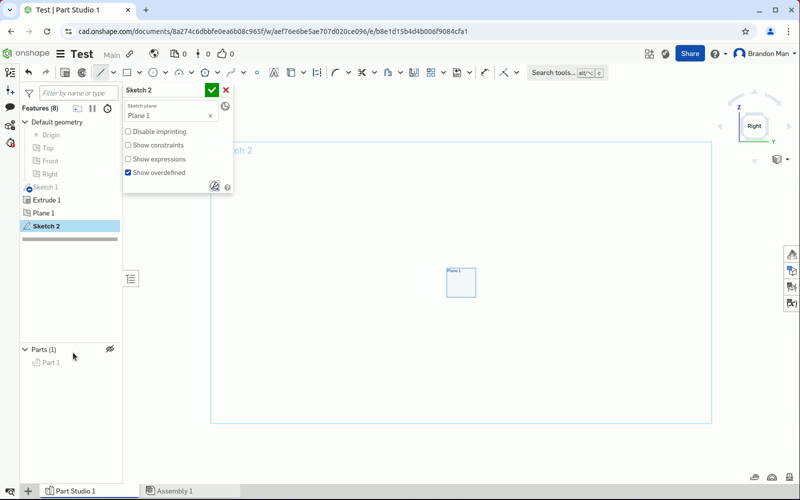
mouse_move(422, 170)
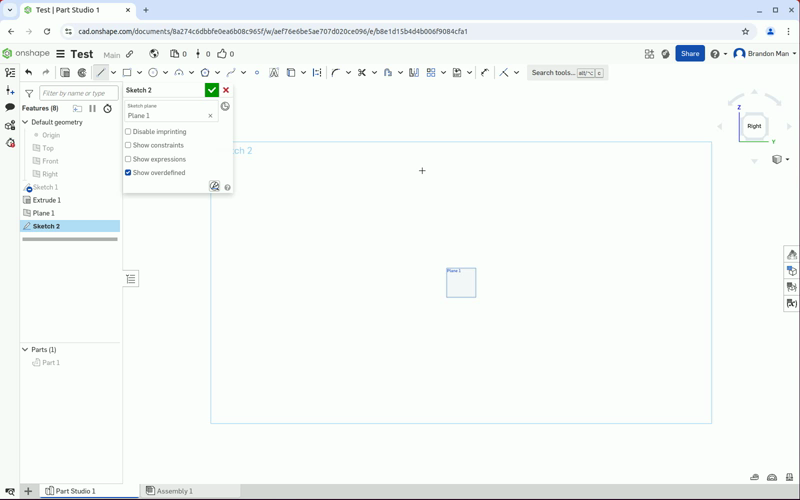
click(422, 170)
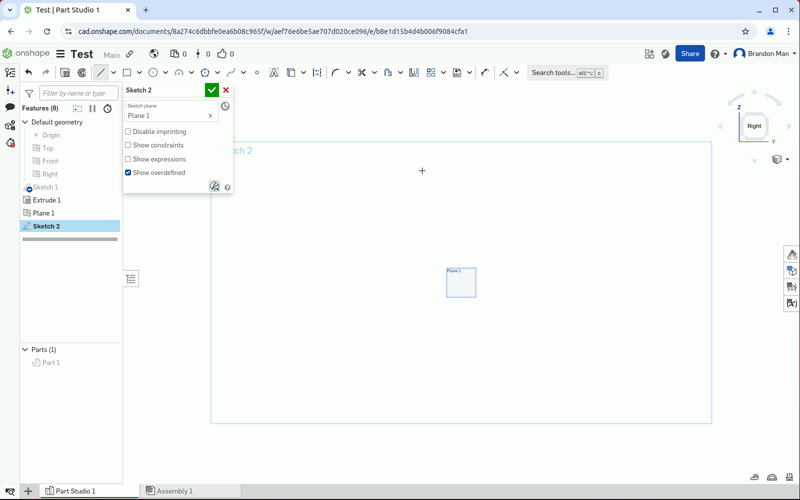
key_up(shift)
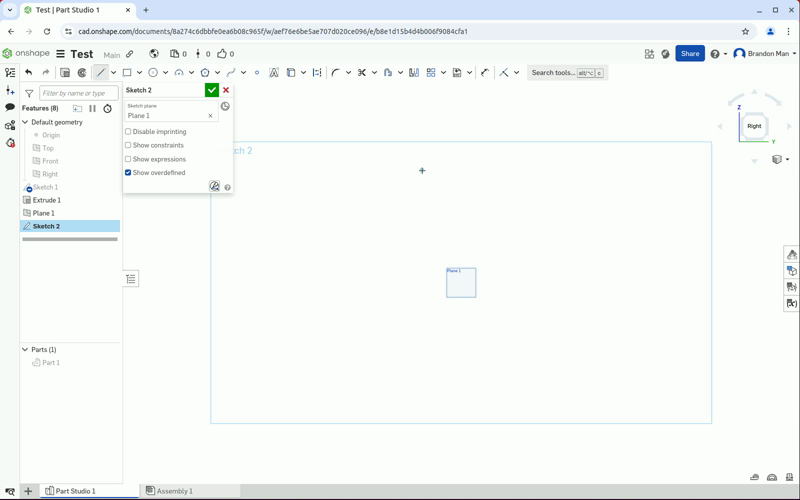
key_down(shift)
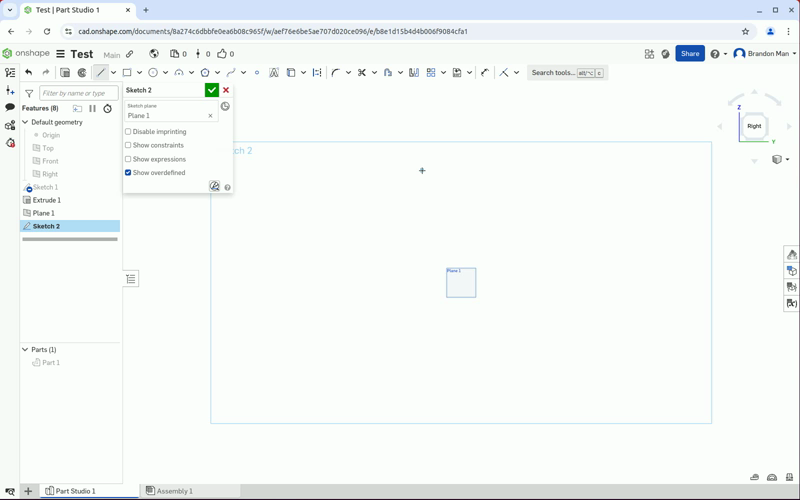
mouse_move(460, 245)
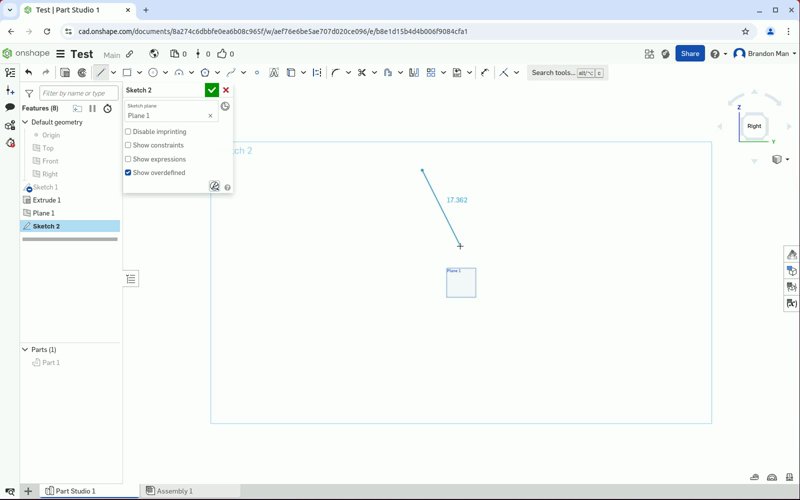
click(460, 245)
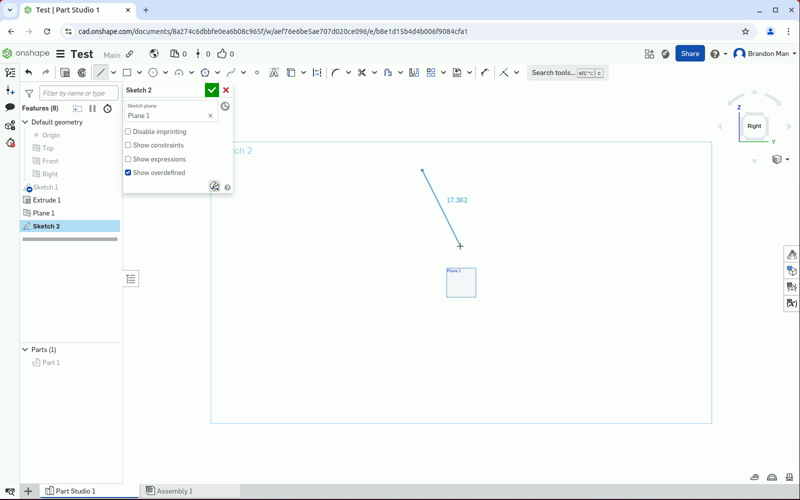
key_up(shift)
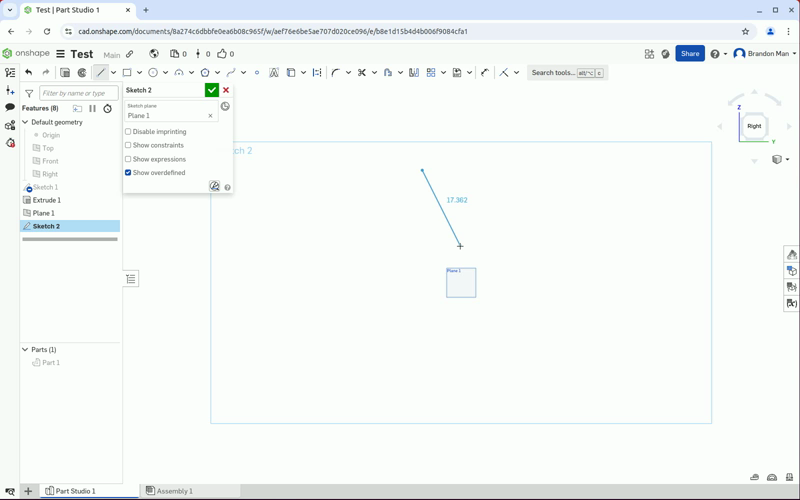
key_down(shift)
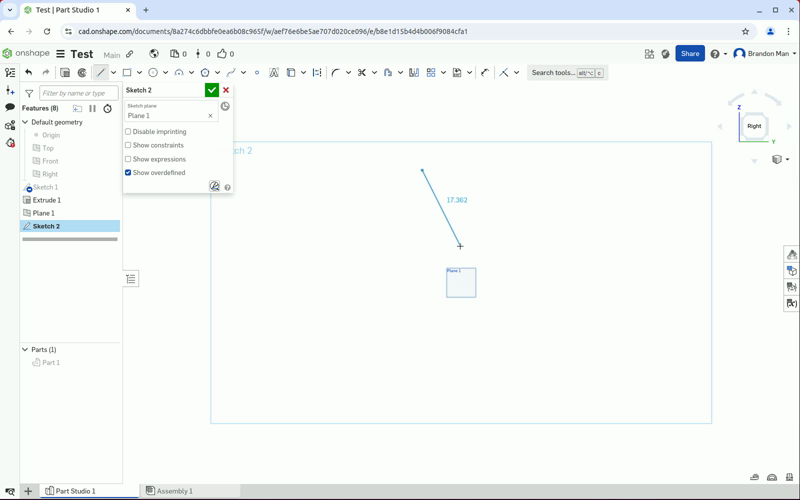
mouse_move(460, 170)
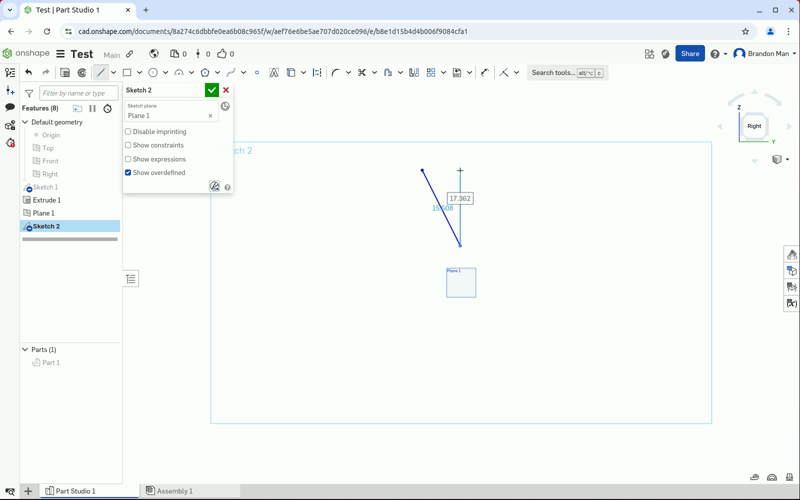
click(460, 170)
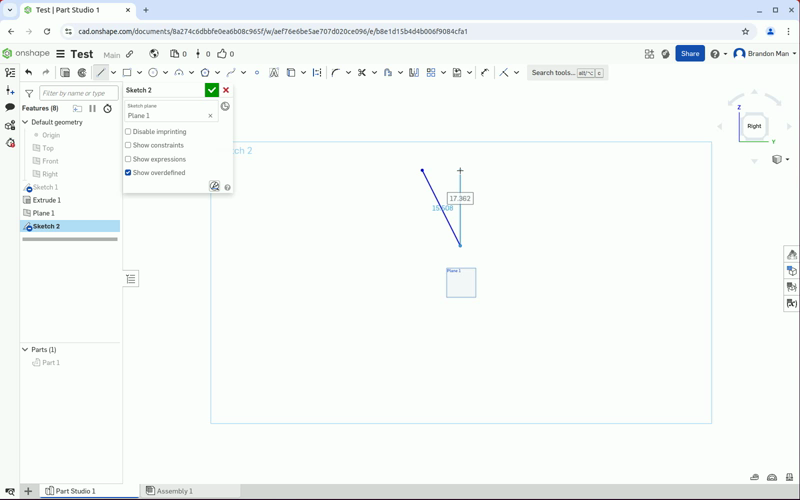
key_up(shift)
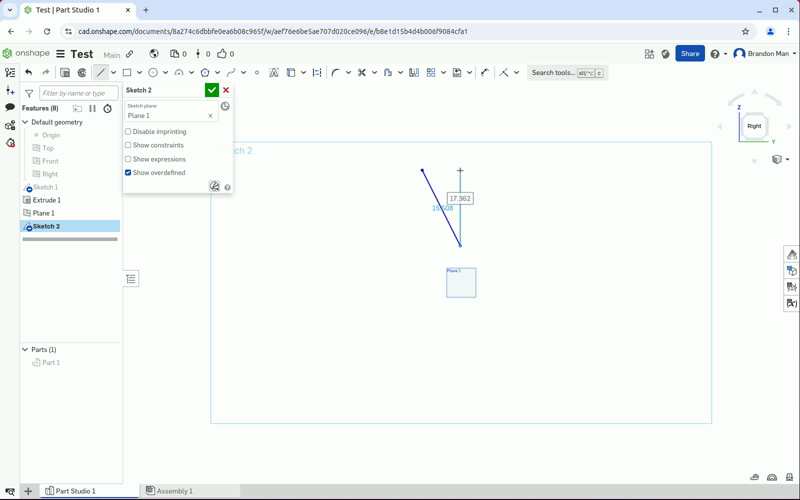
mouse_move(490, 170)
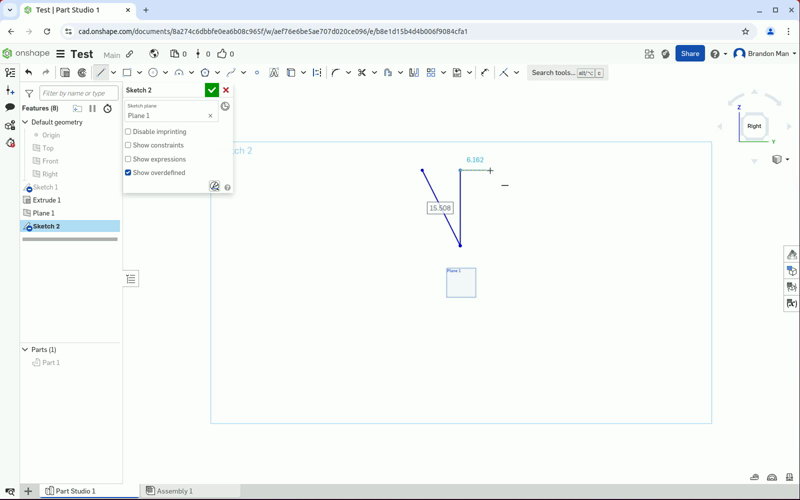
key_down(shift)
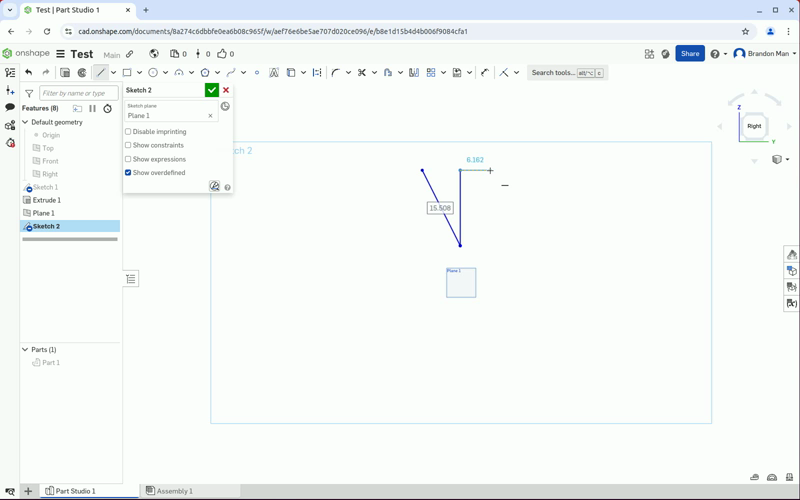
mouse_move(422, 170)
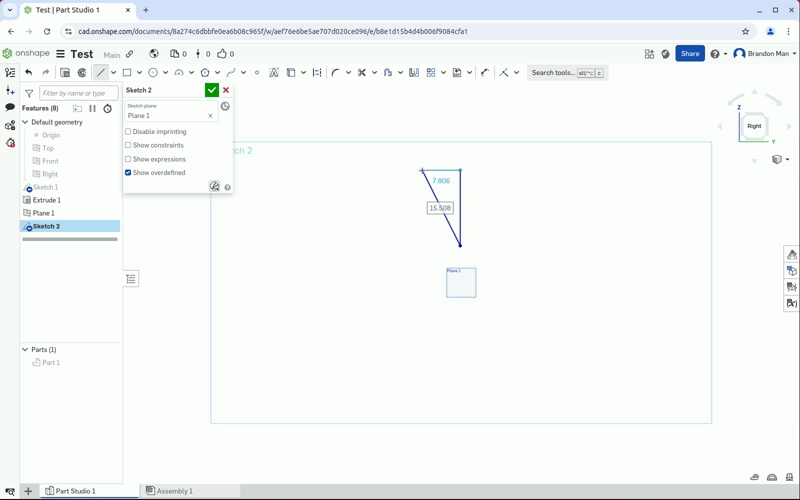
key_up(shift)
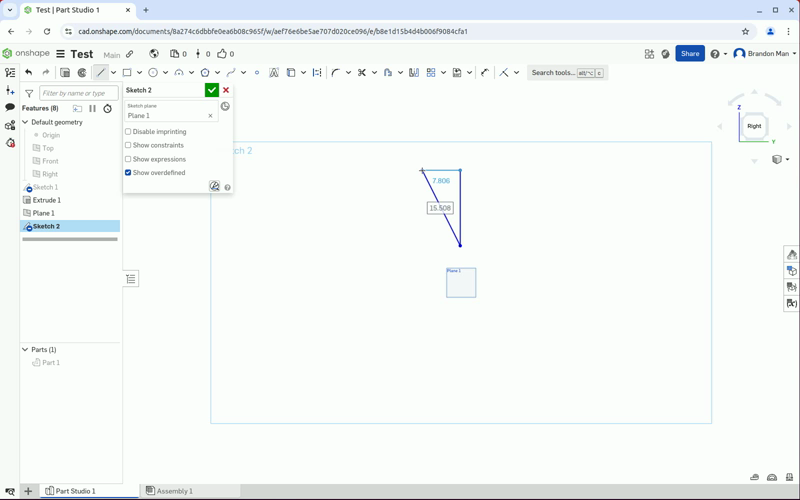
click(422, 170)
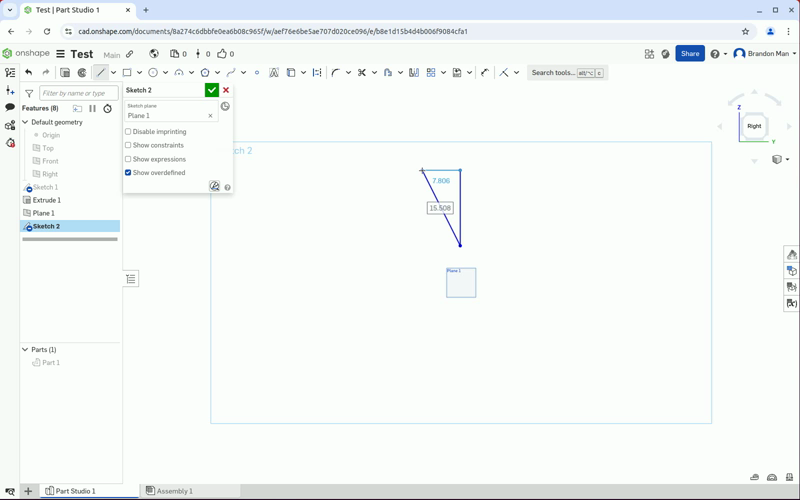
key(esc)
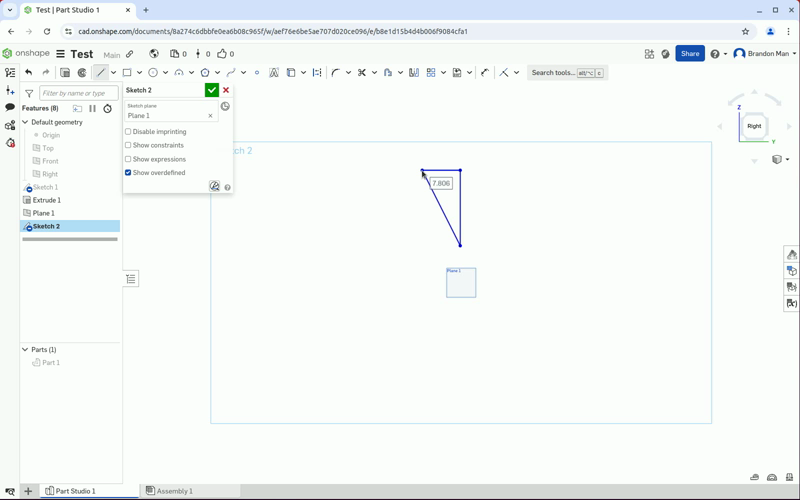
mouse_move(451, 216)
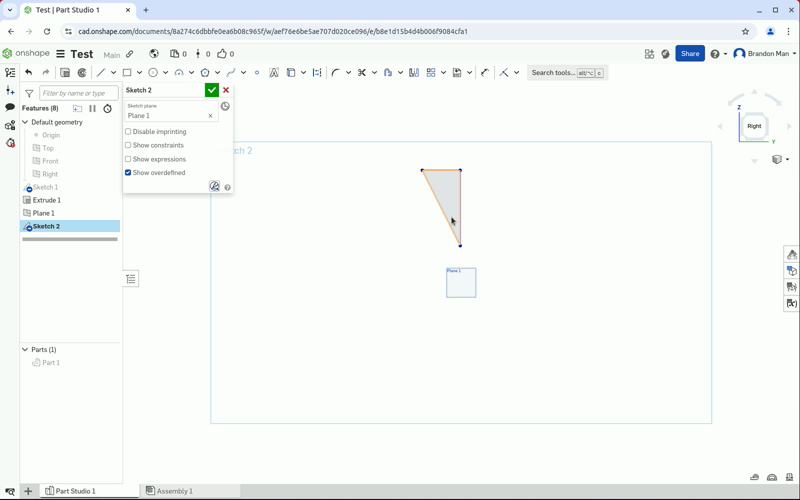
scroll(6)
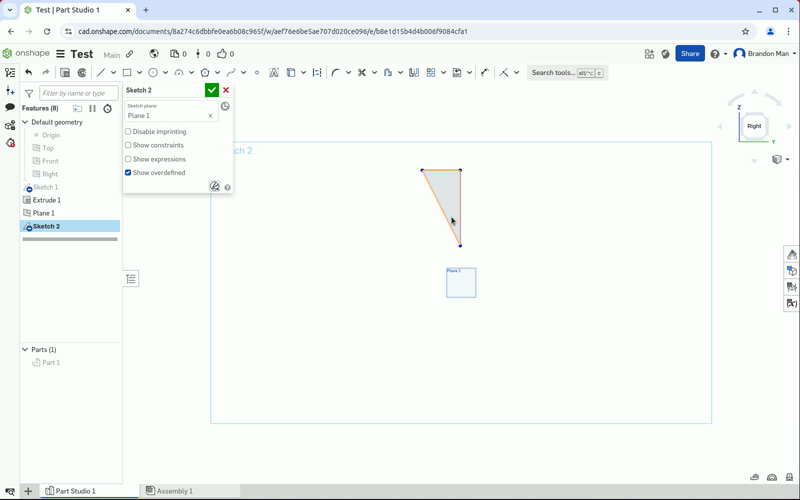
scroll(6)
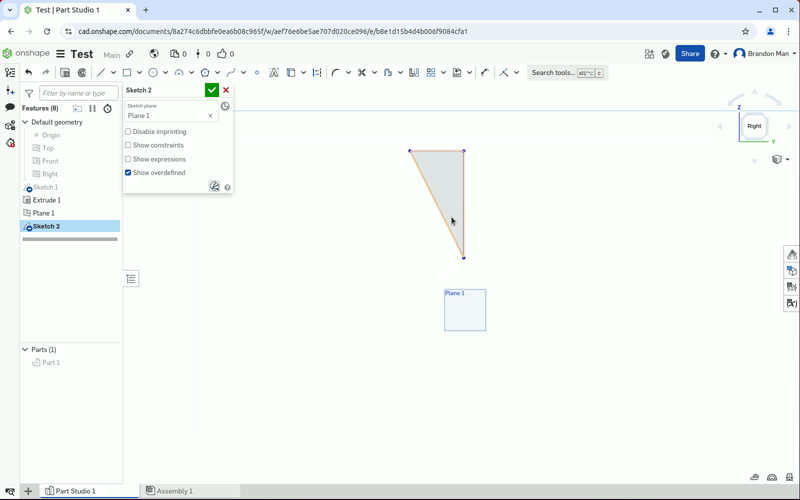
scroll(6)
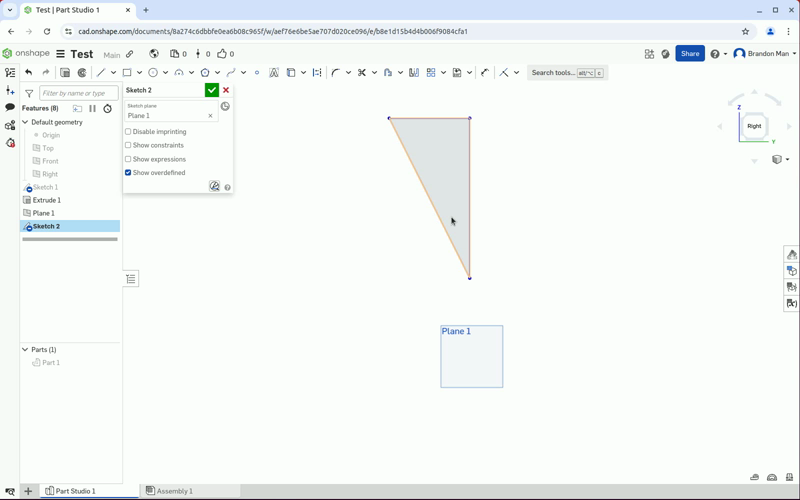
scroll(6)
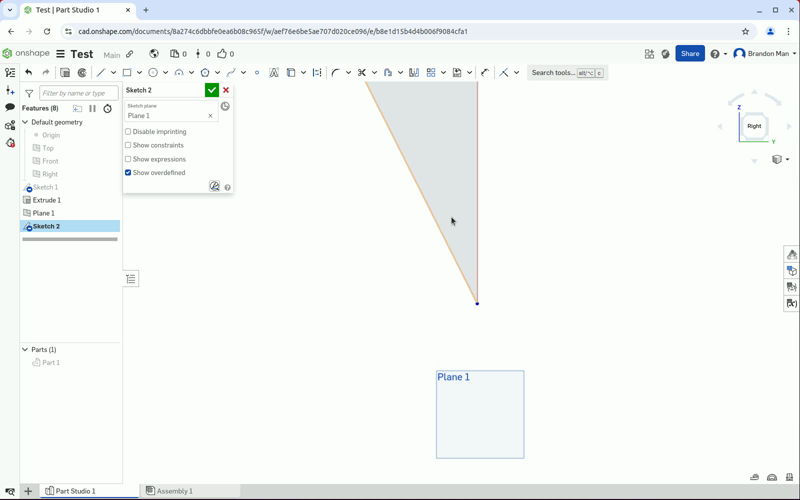
scroll(6)
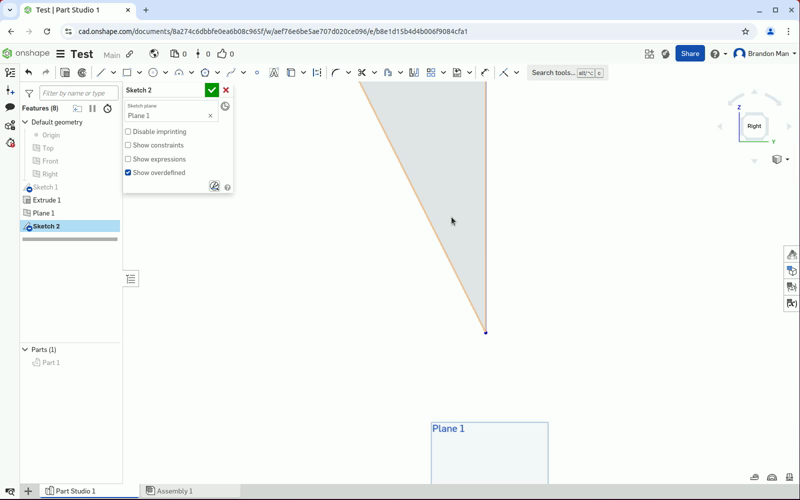
scroll(6)
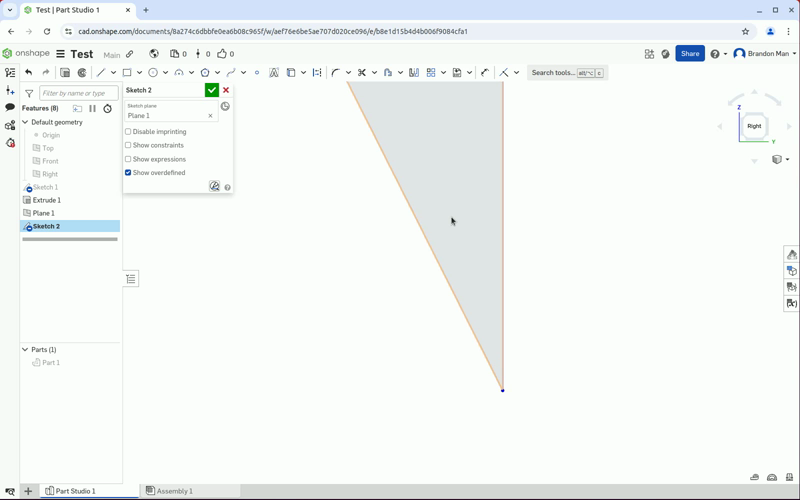
scroll(6)
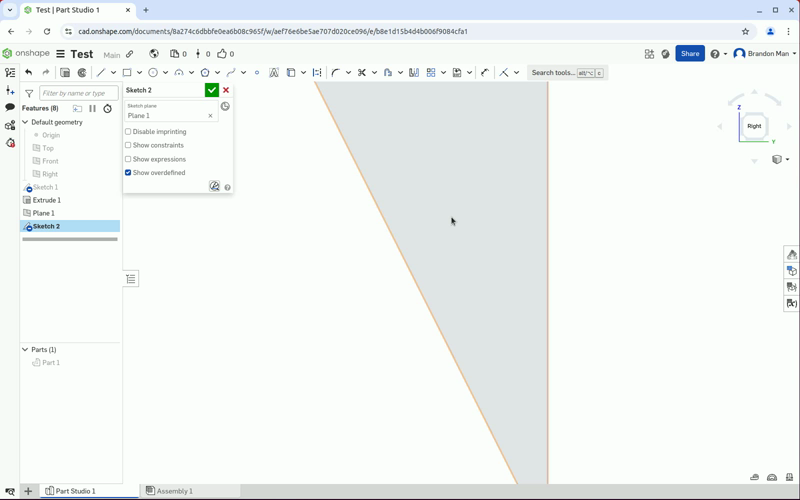
click(451, 216)
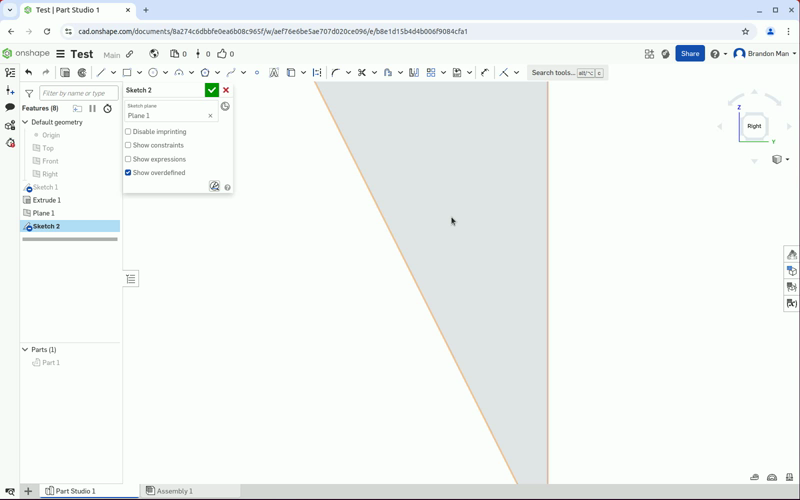
scroll(-6)
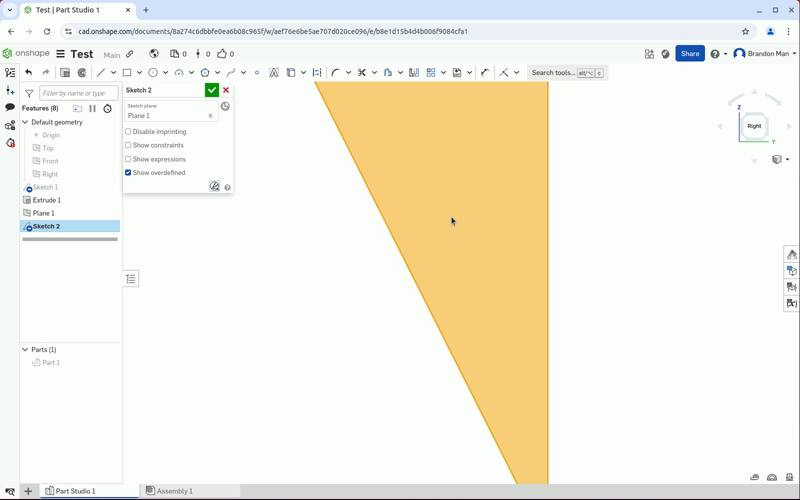
scroll(-6)
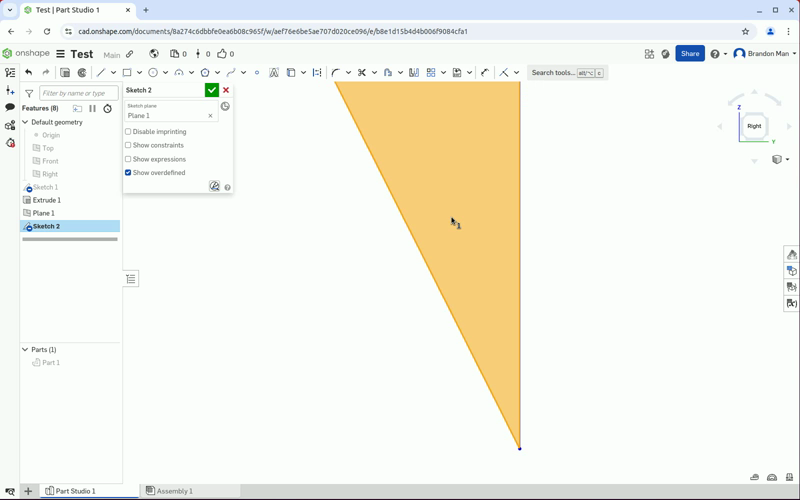
scroll(-6)
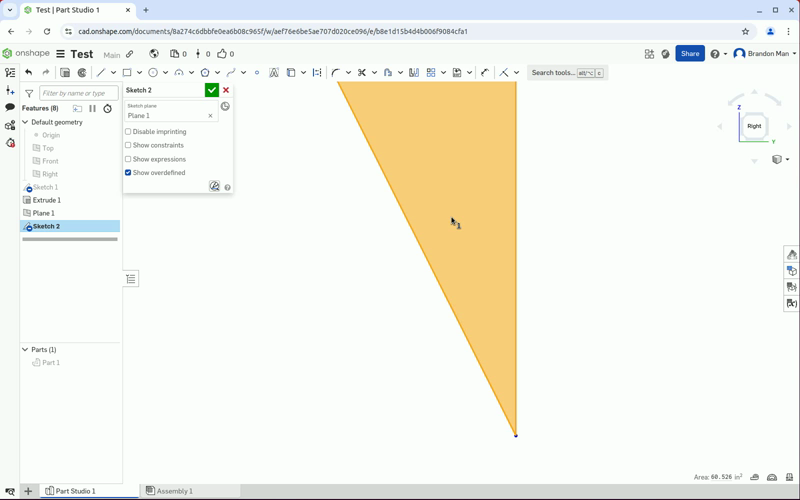
scroll(-6)
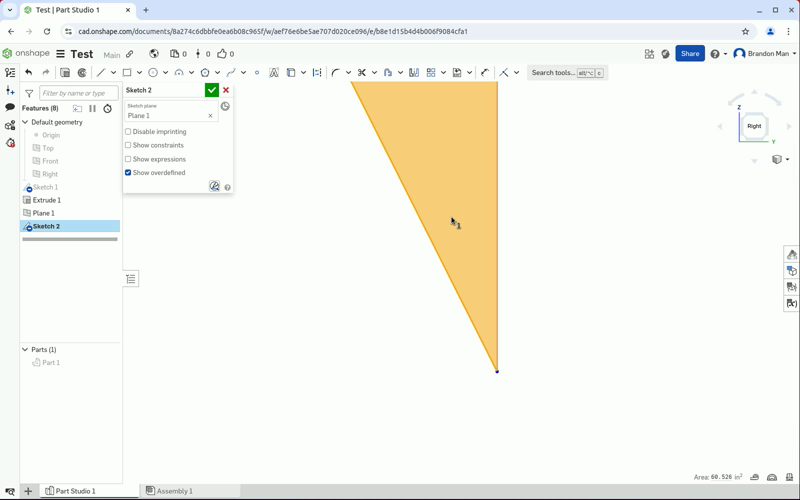
scroll(-6)
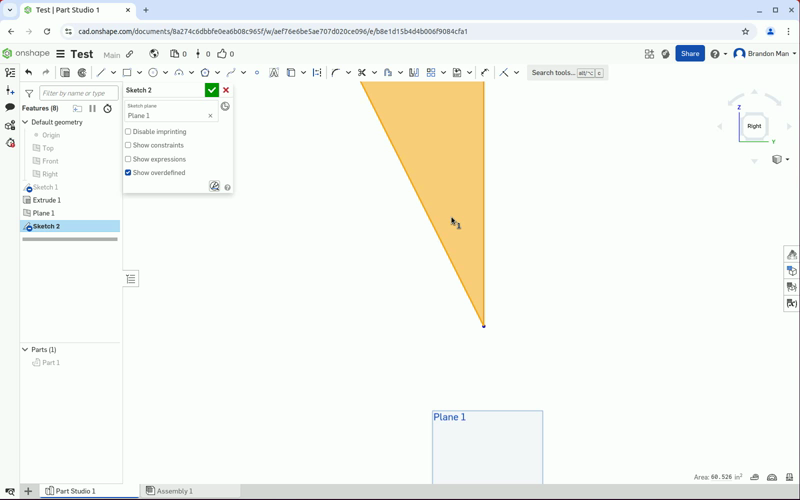
scroll(-6)
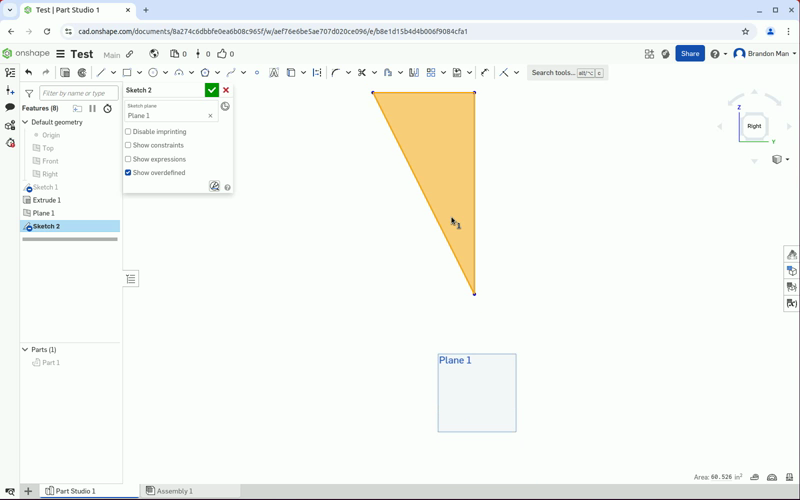
scroll(-6)
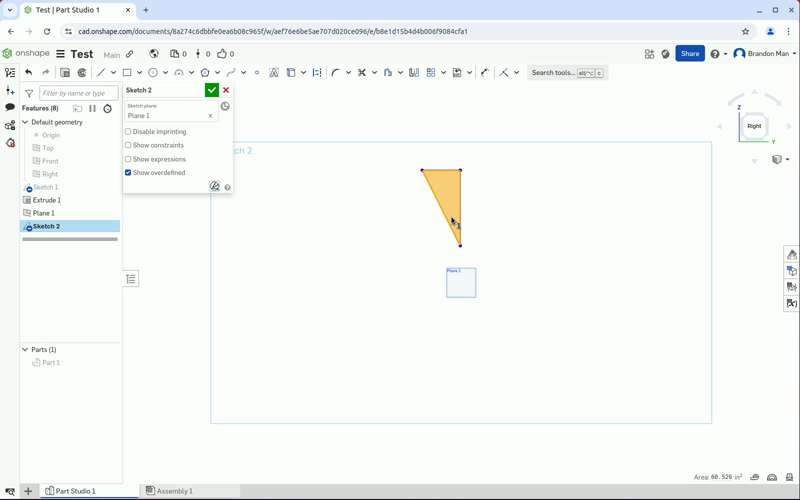
mouse_move(73, 352)
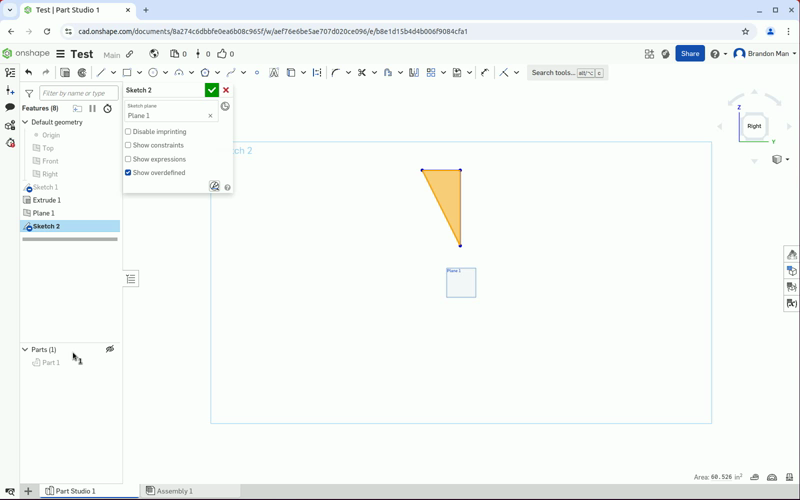
key(shift+y)
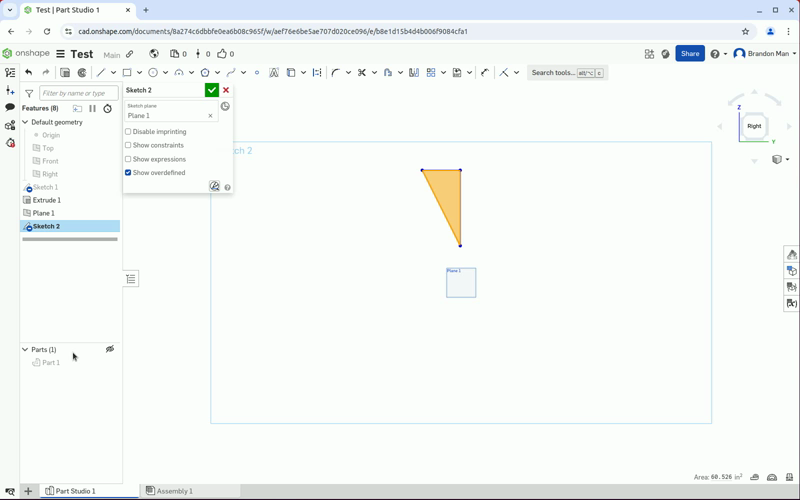
key(shift+e)
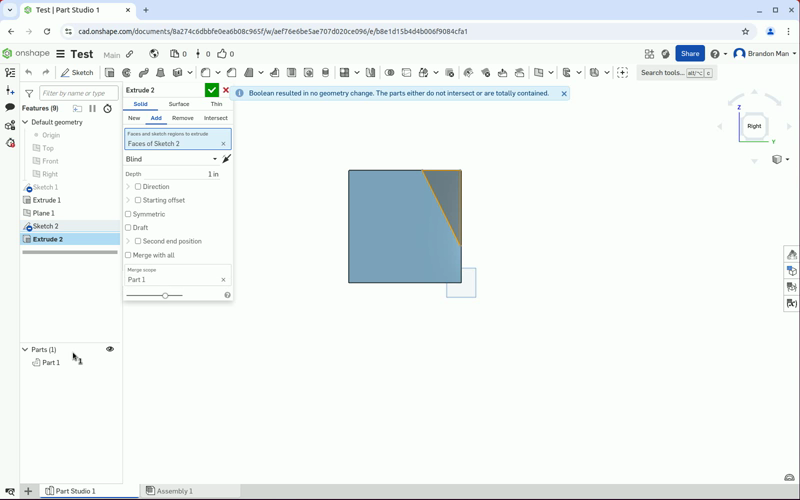
mouse_move(143, 106)
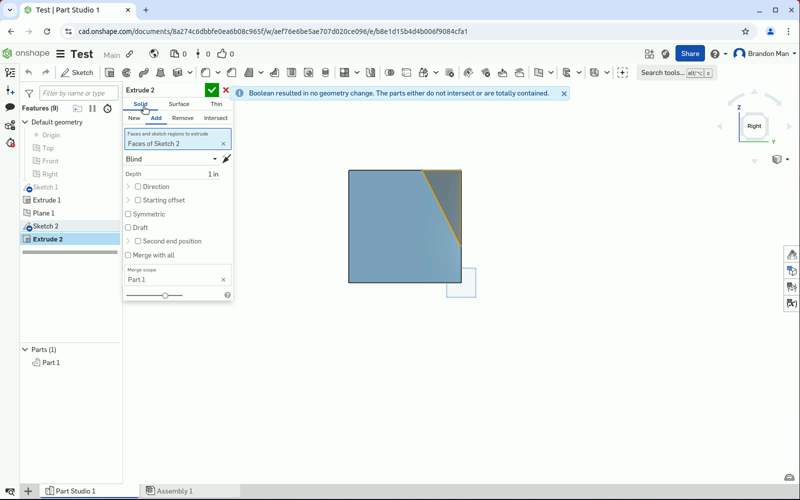
click(143, 106)
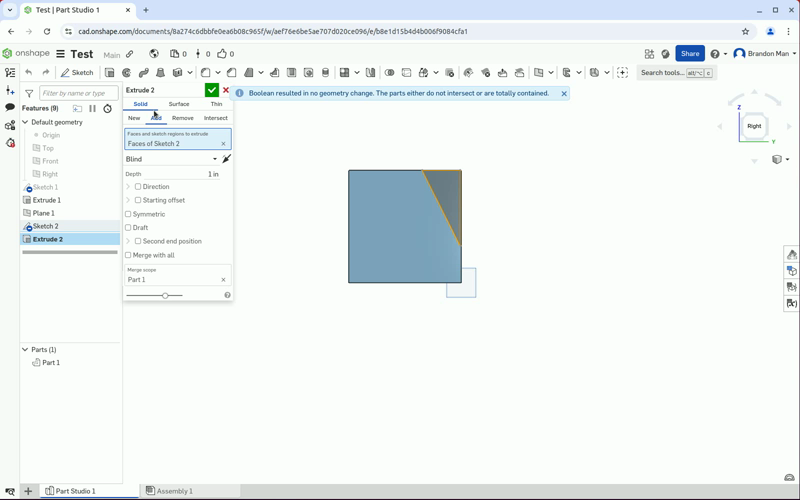
mouse_move(186, 120)
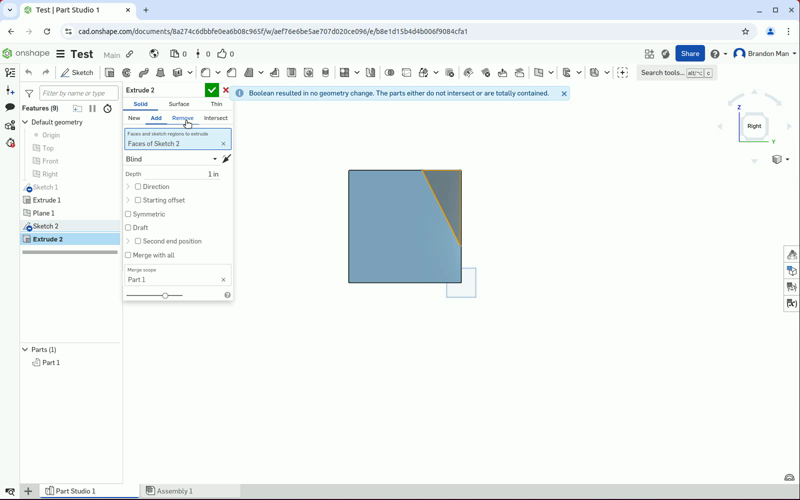
click(186, 120)
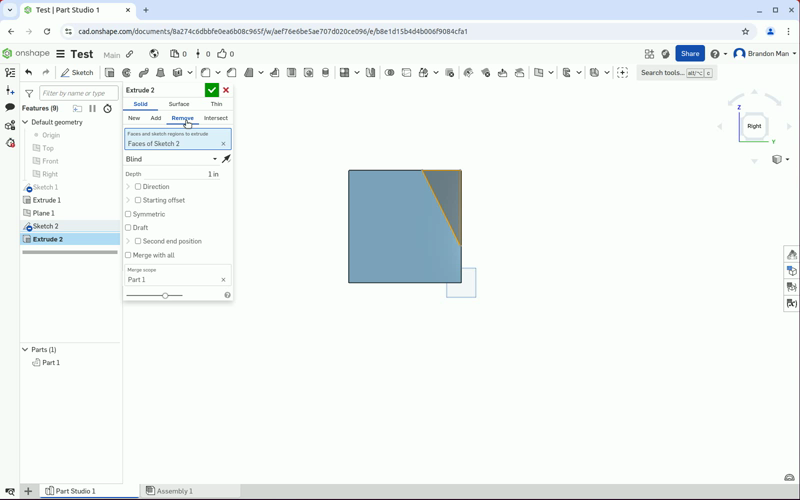
key(tab, 4)
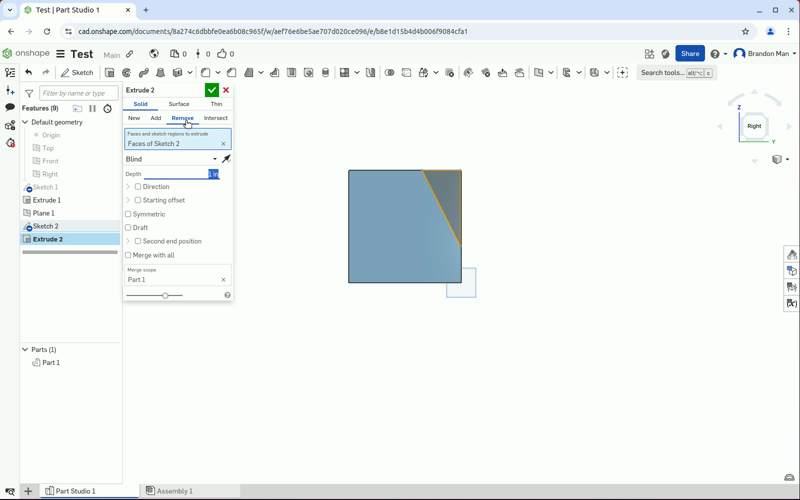
text(7.703)
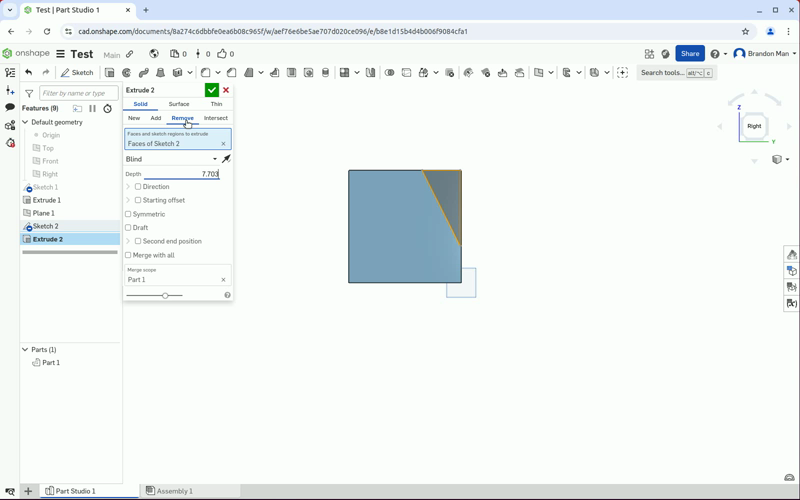
key(tab, 6)
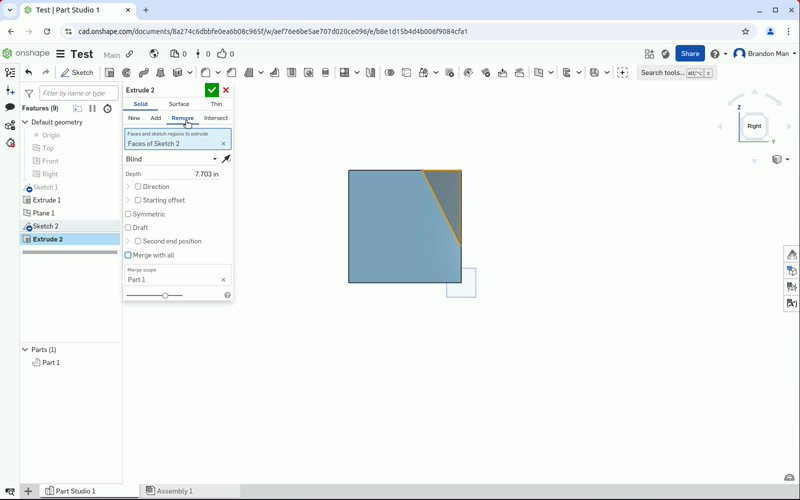
key(space)
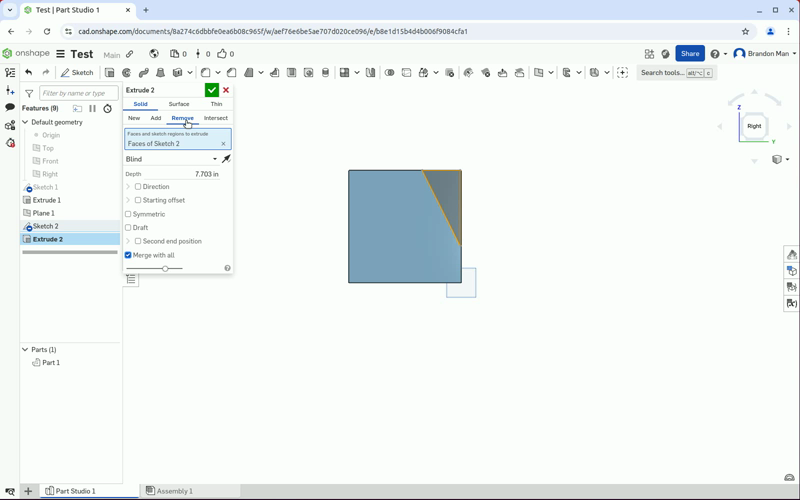
key(enter)
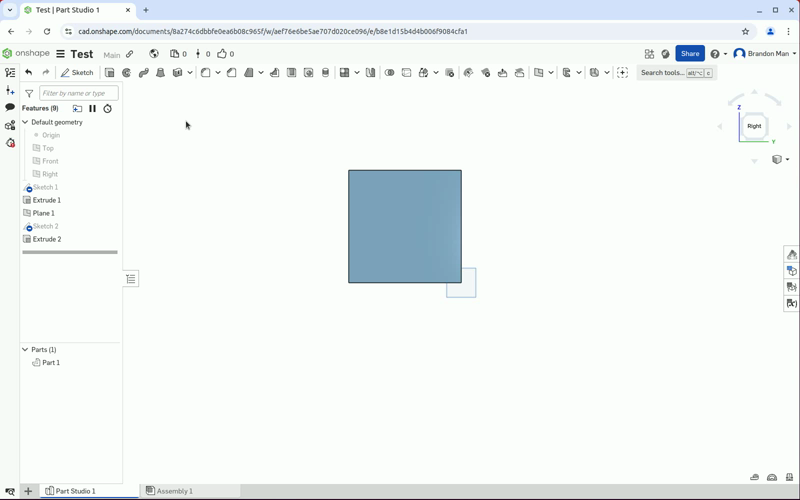
key(shift+h)
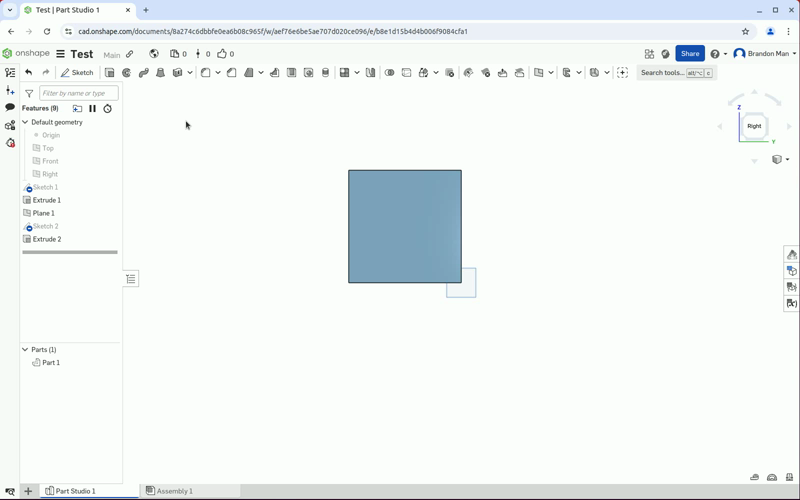
key(shift+h)
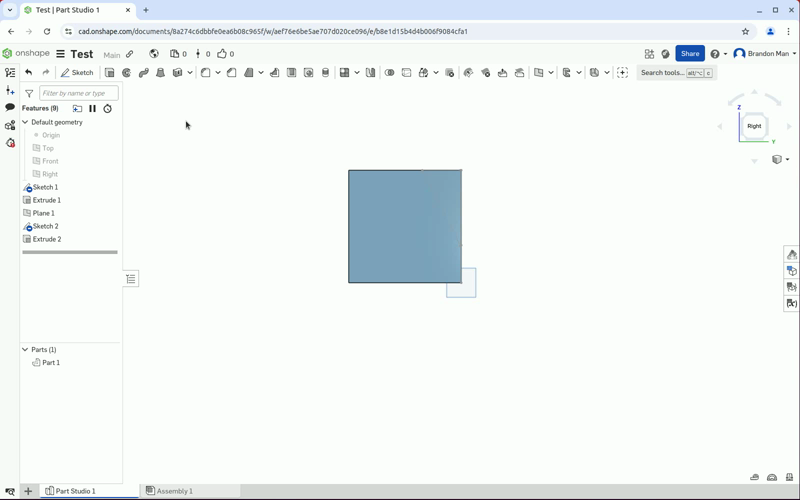
key(shift+7)
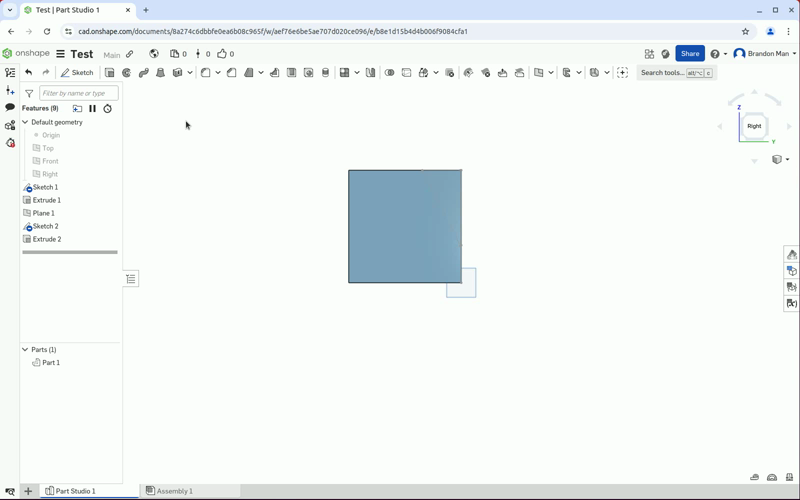
key(right, 2)
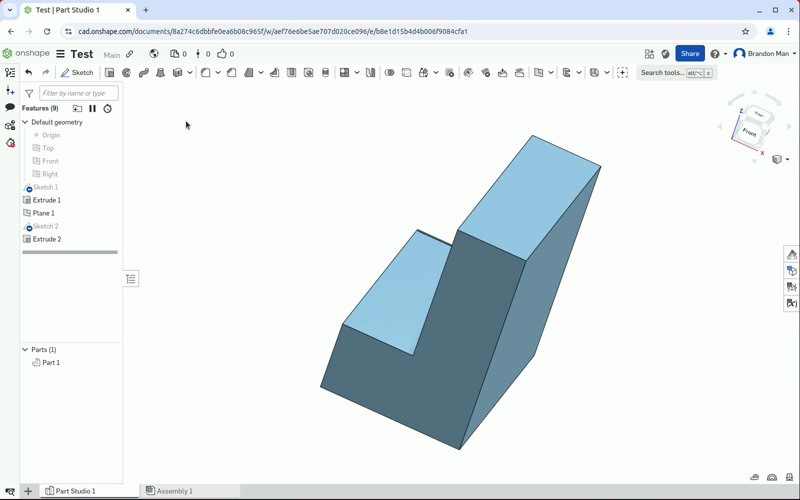
key(down, 2)
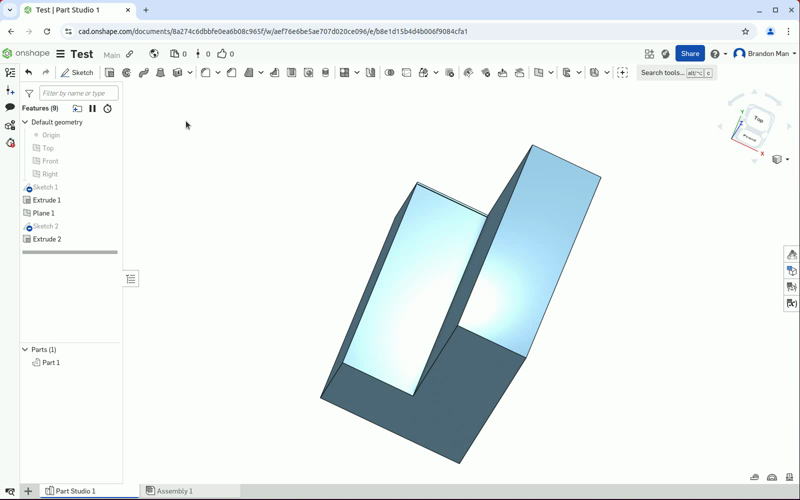
key(up, 2)
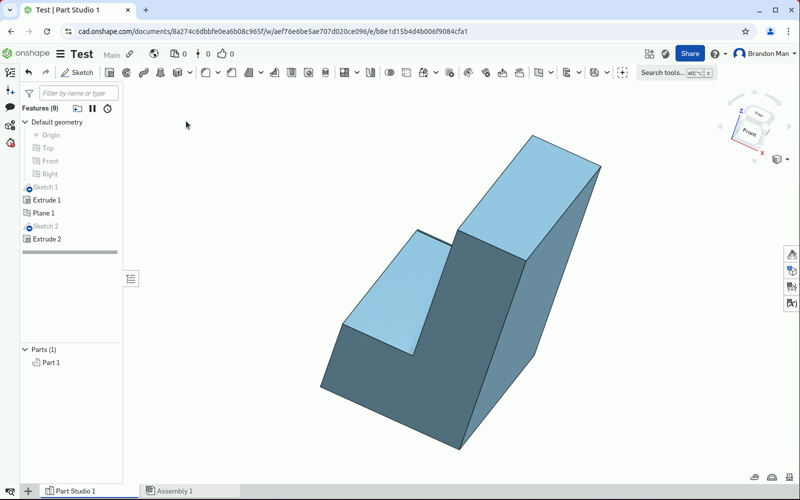
key(left, 2)
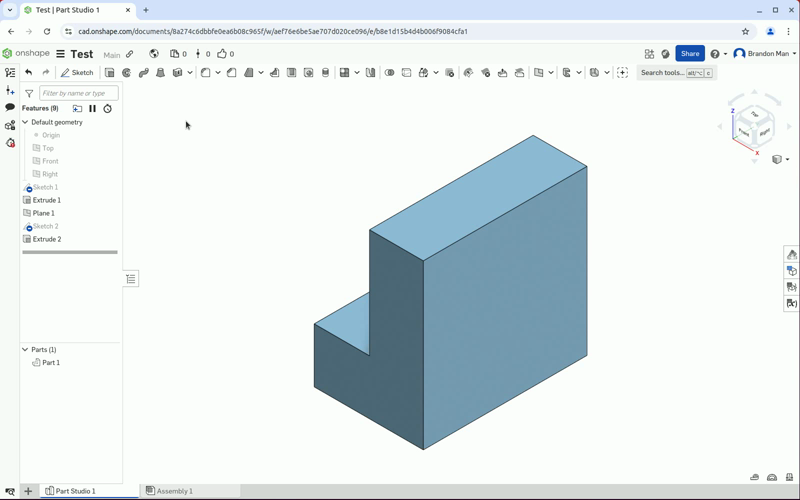
mouse_move(73, 189)
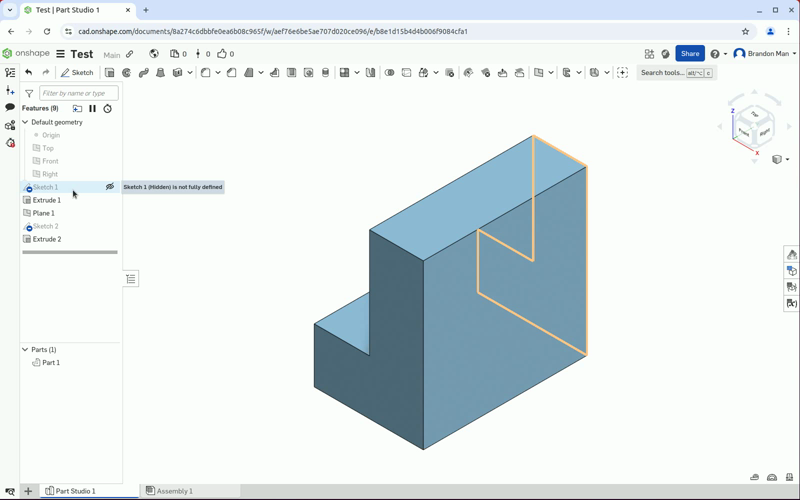
click(73, 189)